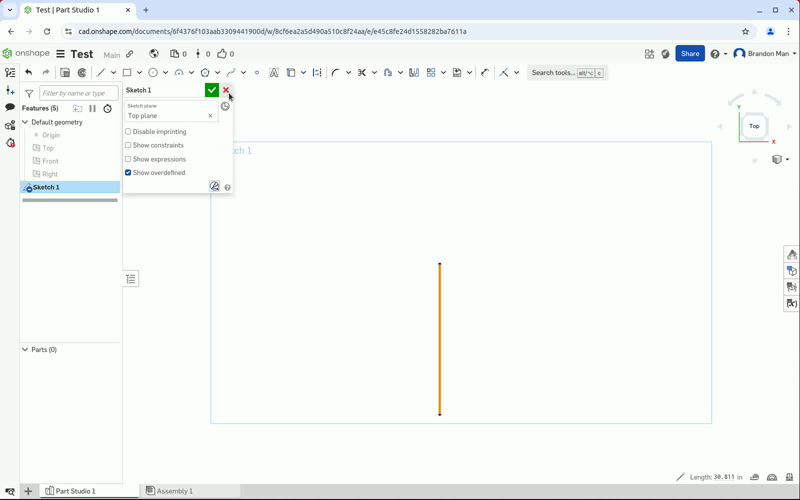
key(shift+h)
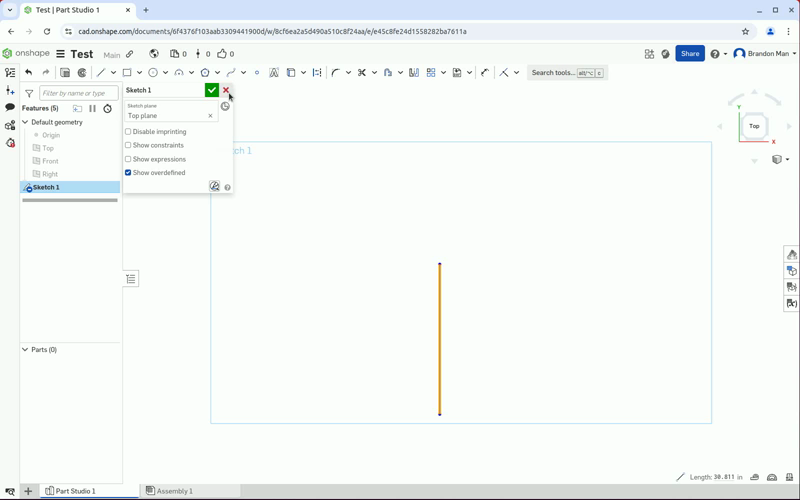
key(shift+s)
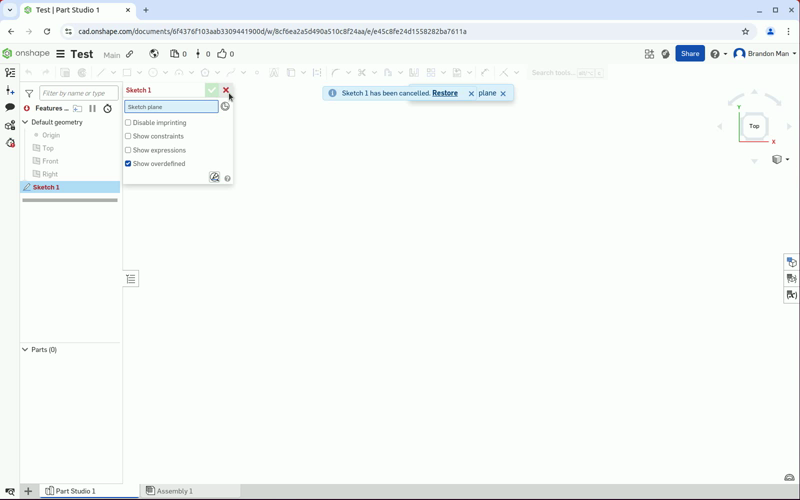
mouse_move(73, 150)
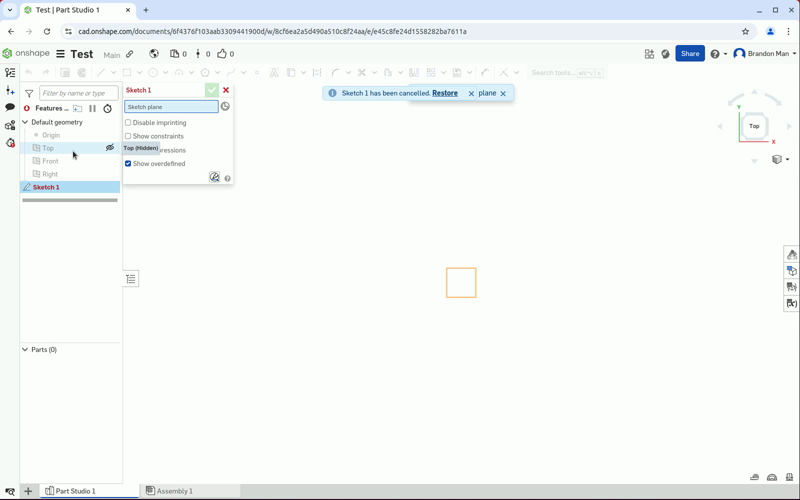
click(73, 150)
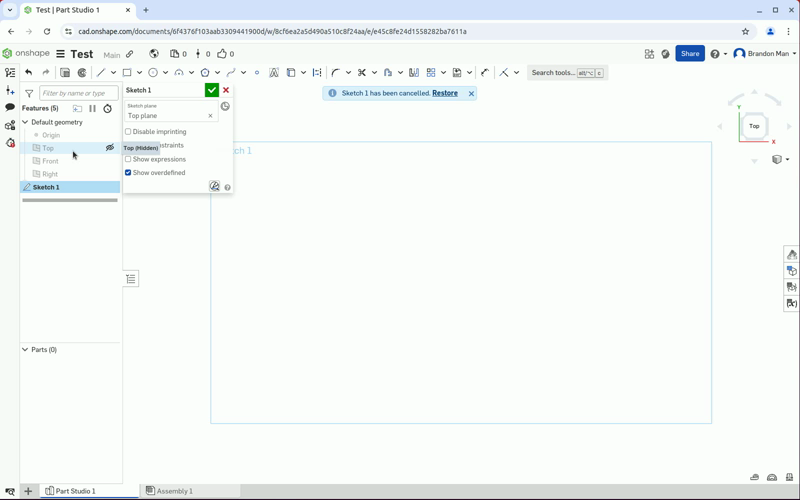
mouse_move(73, 352)
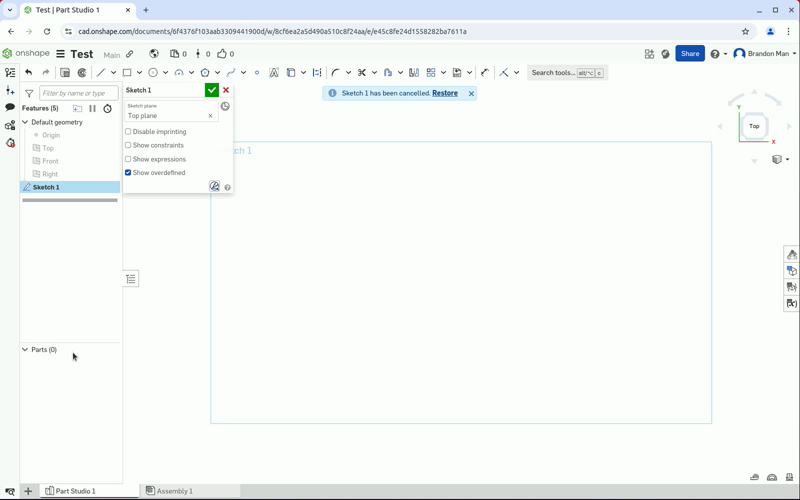
key(y)
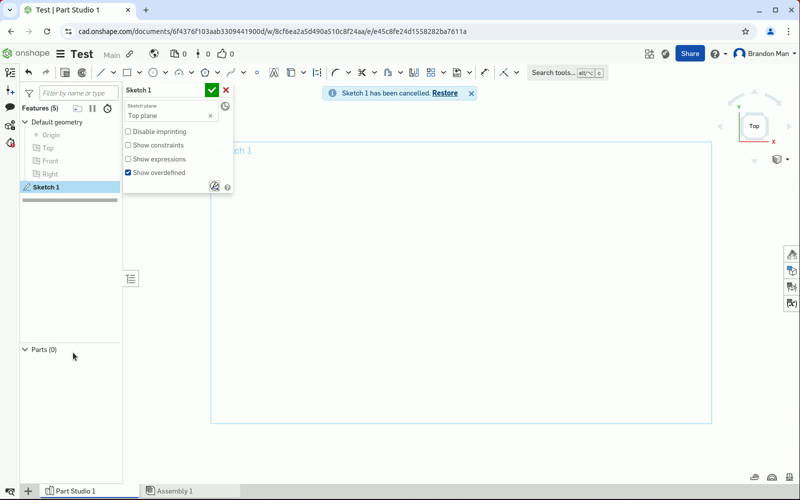
key(c)
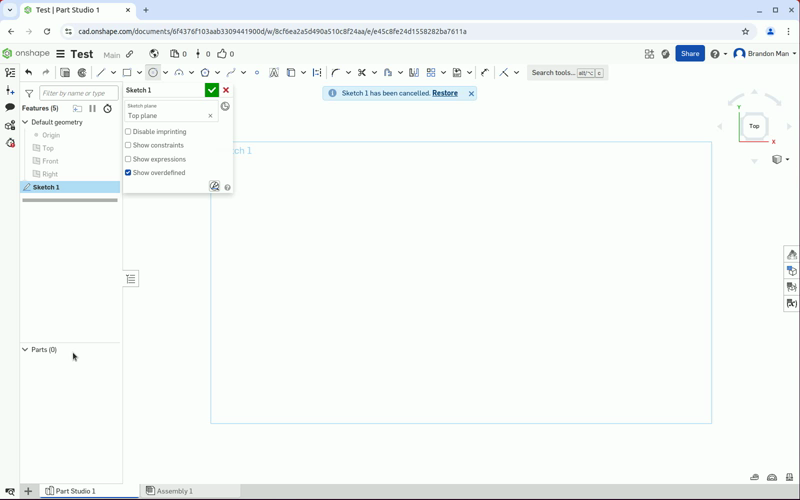
key_down(shift)
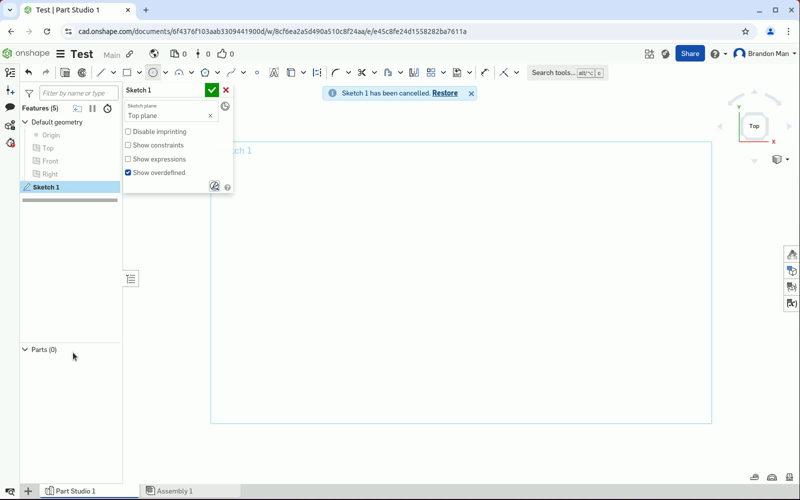
mouse_move(354, 378)
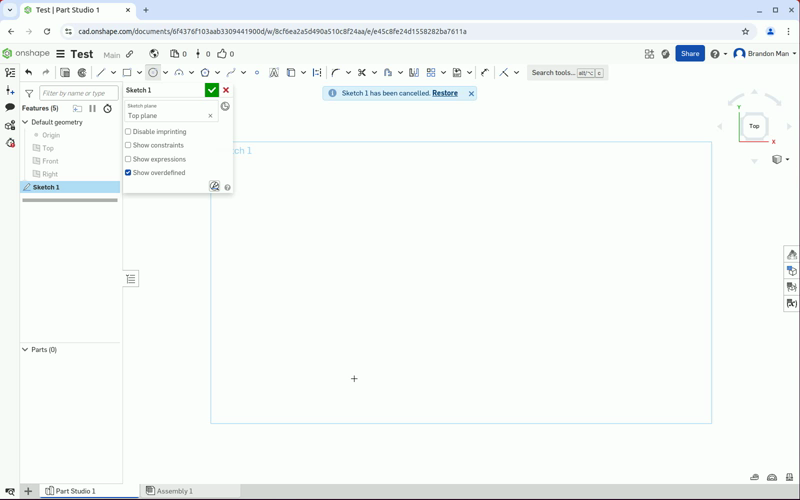
click(354, 378)
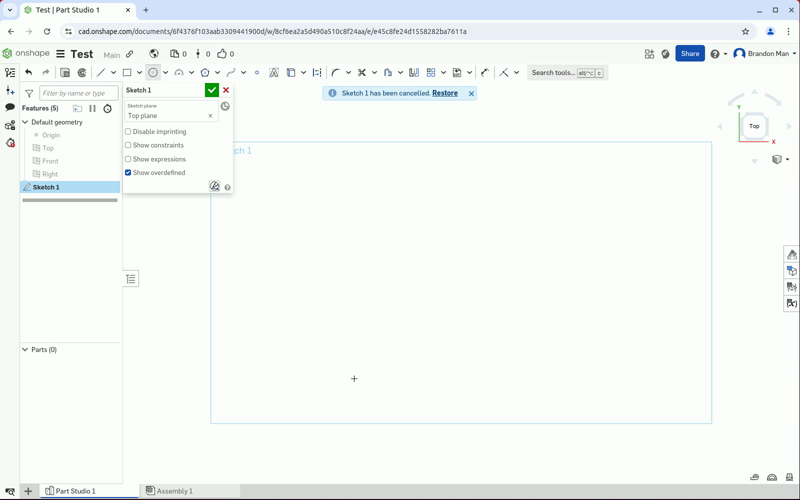
key_up(shift)
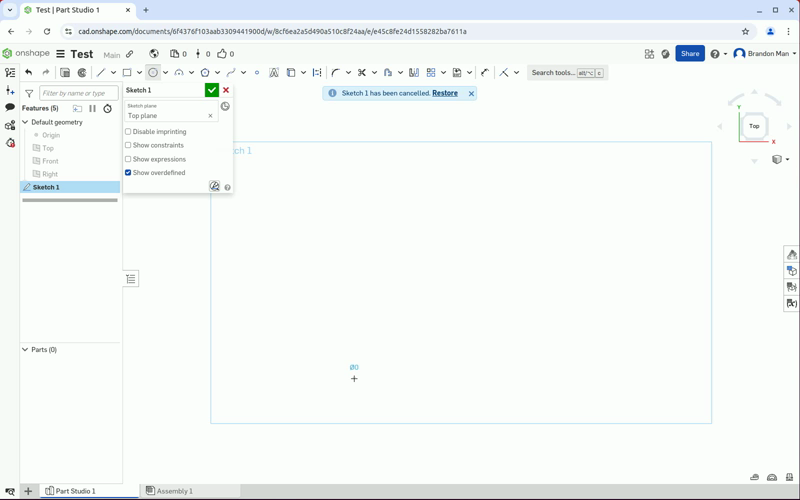
mouse_move(357, 378)
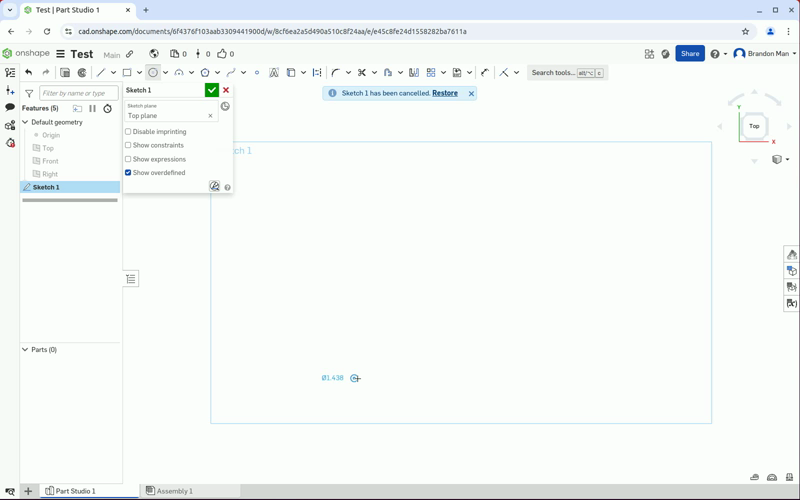
click(357, 378)
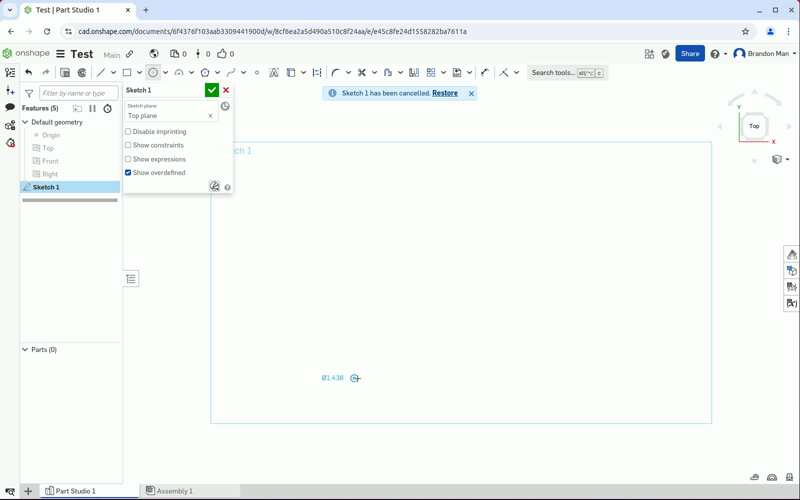
key(esc)
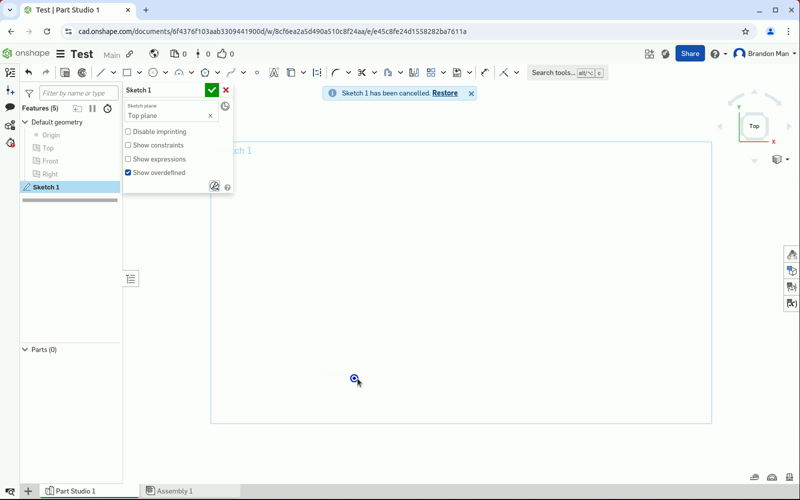
mouse_move(353, 379)
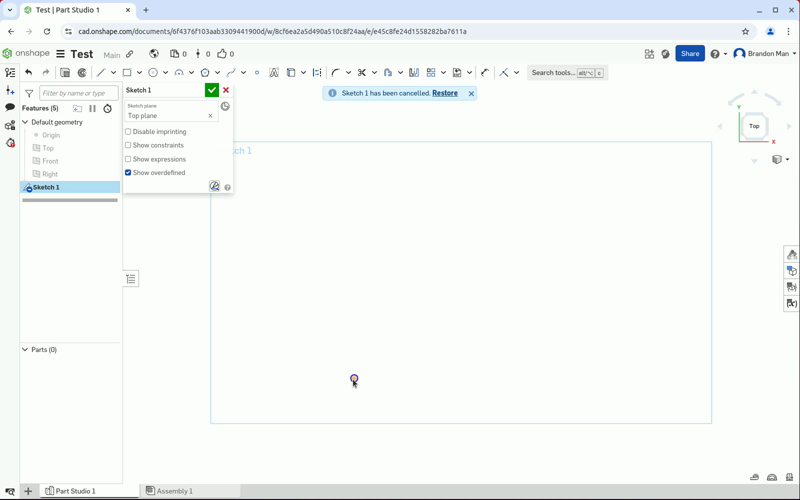
scroll(6)
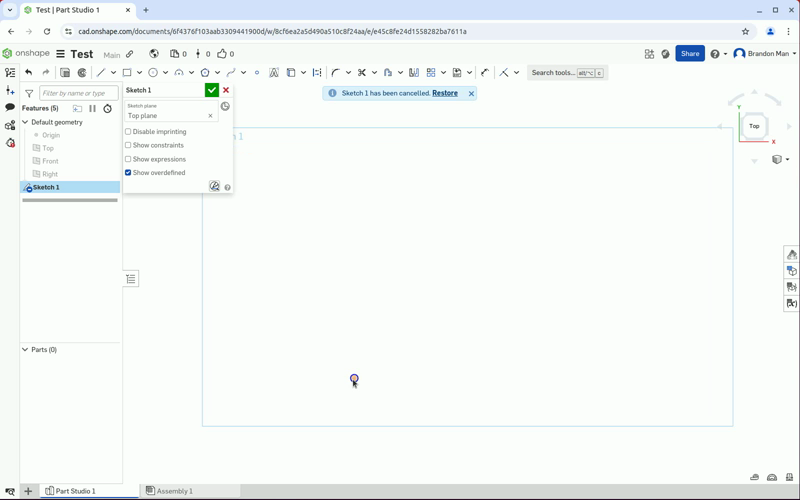
scroll(6)
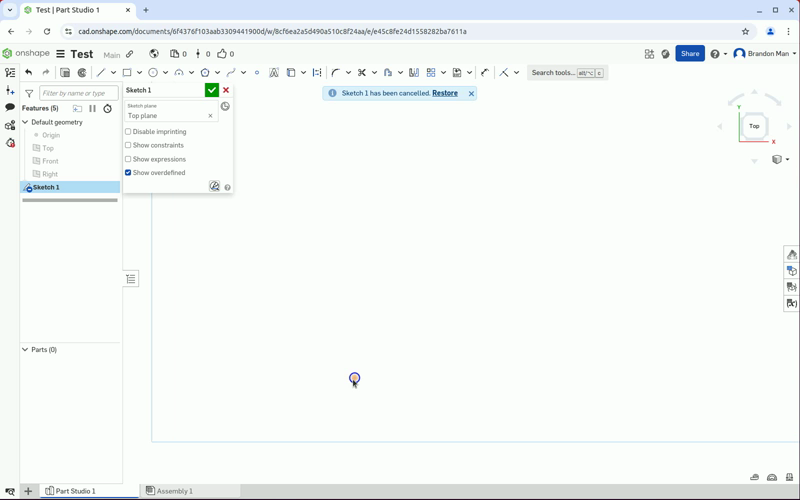
scroll(6)
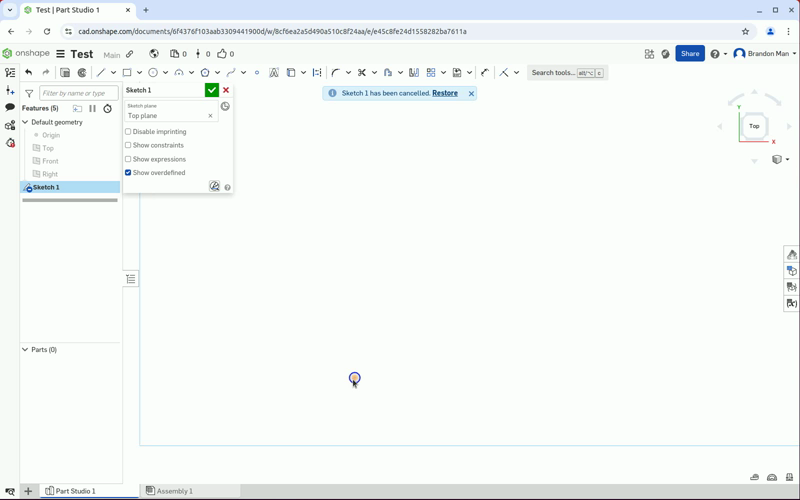
scroll(6)
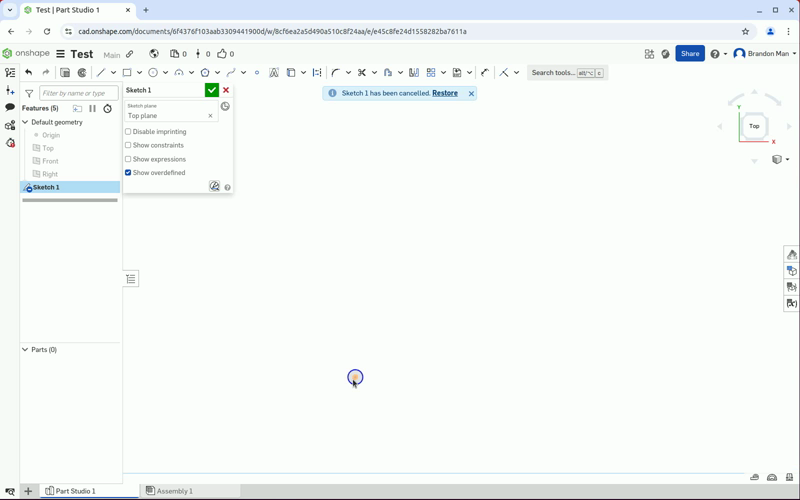
scroll(6)
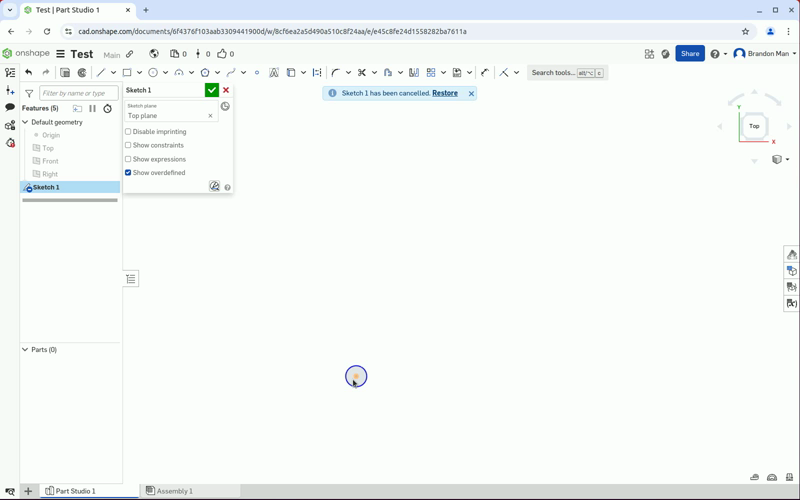
scroll(6)
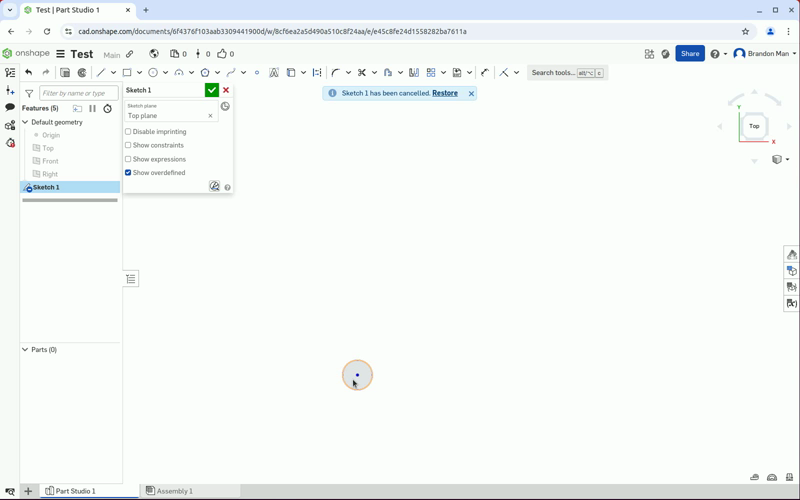
scroll(6)
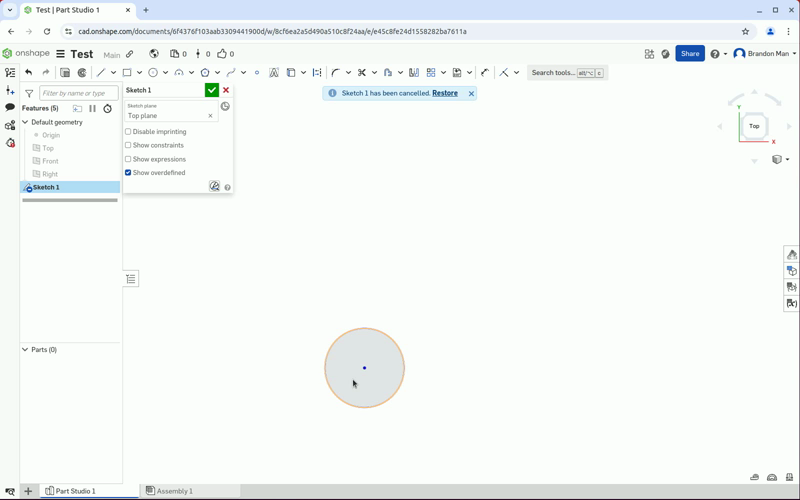
click(353, 379)
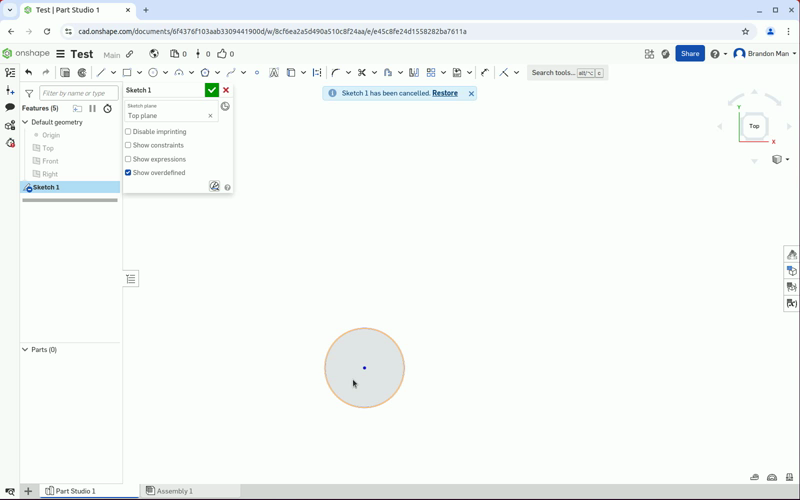
scroll(-6)
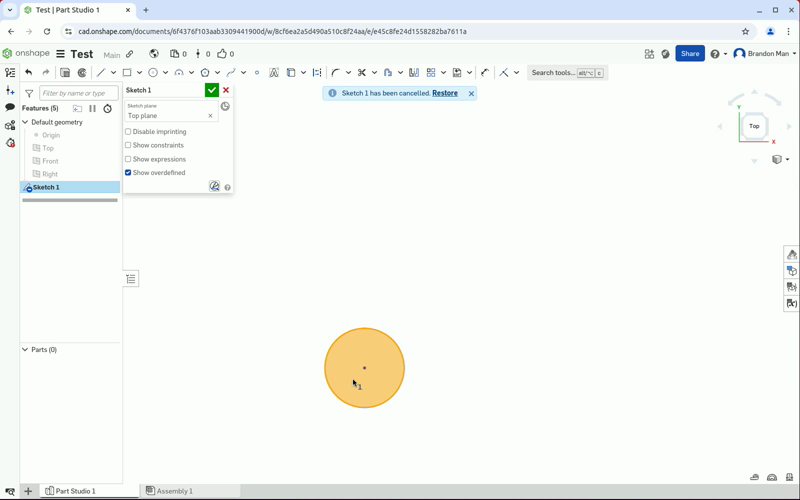
scroll(-6)
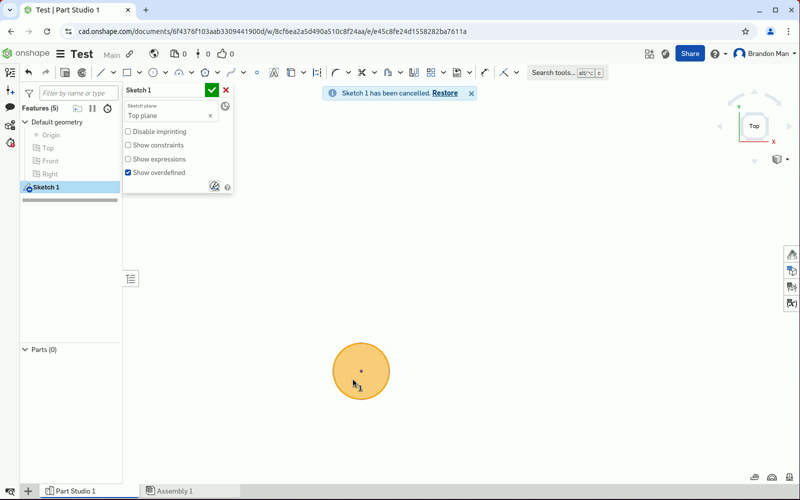
scroll(-6)
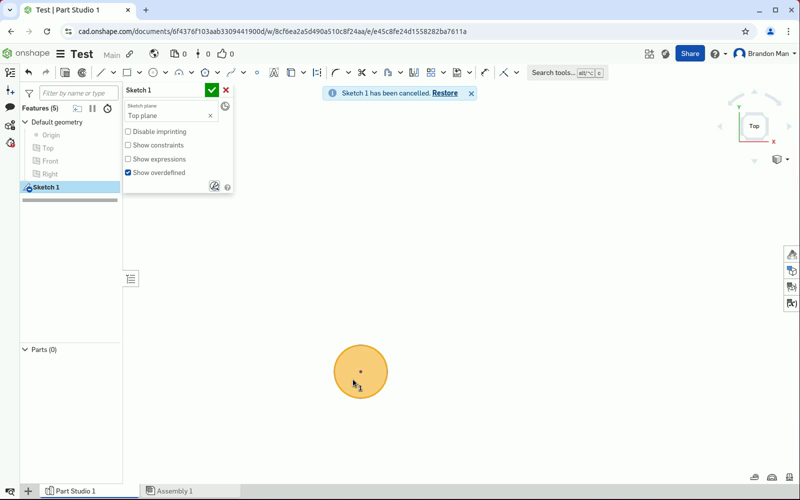
scroll(-6)
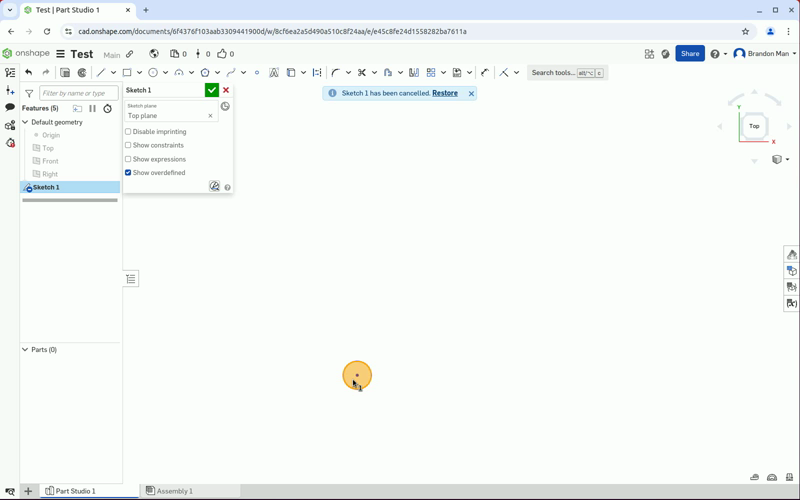
scroll(-6)
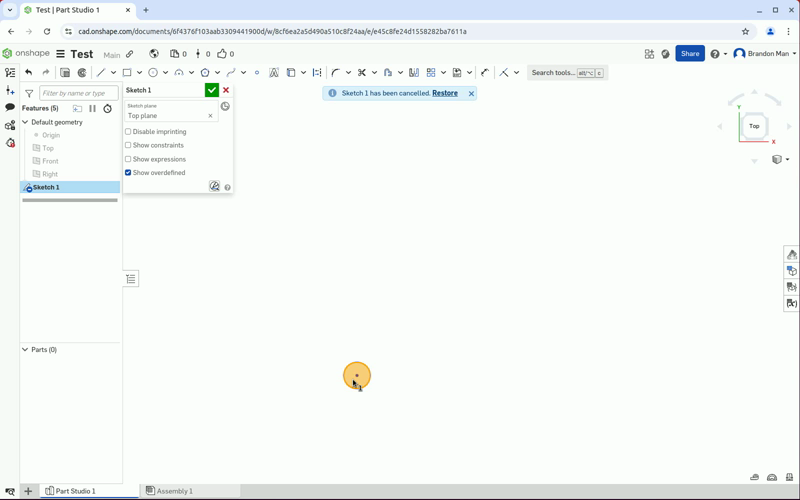
scroll(-6)
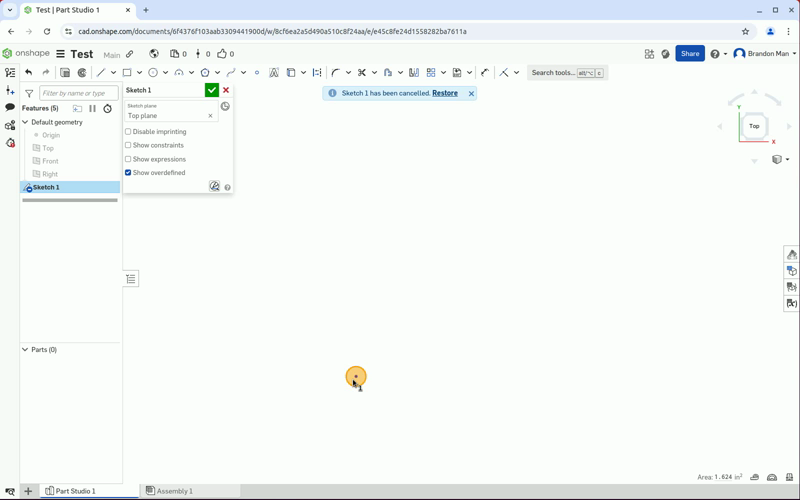
scroll(-6)
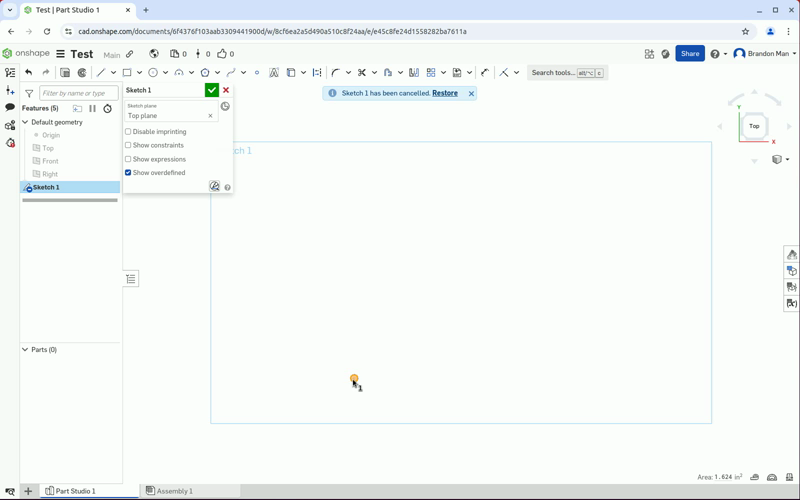
mouse_move(73, 352)
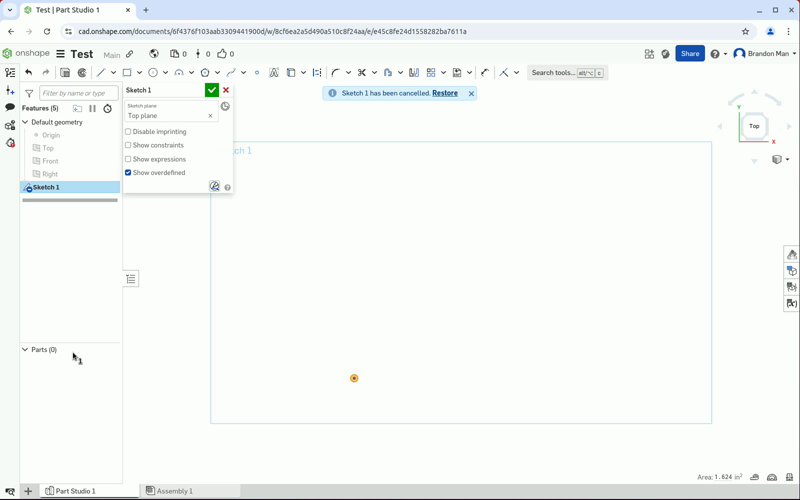
key(shift+y)
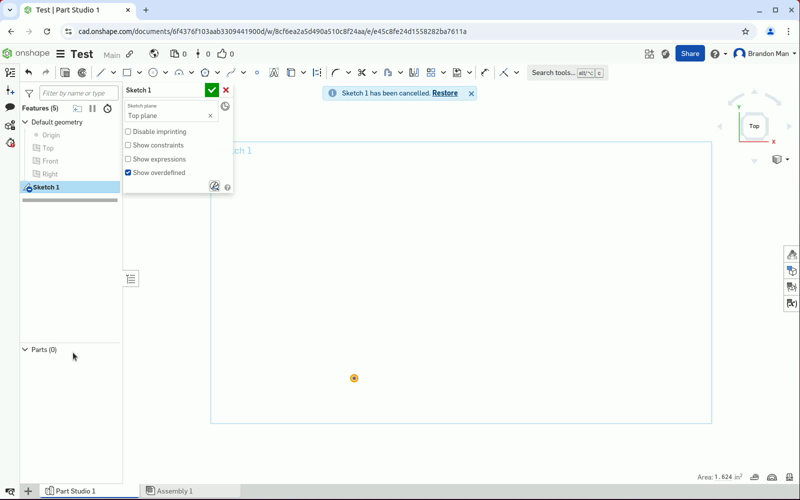
key(shift+e)
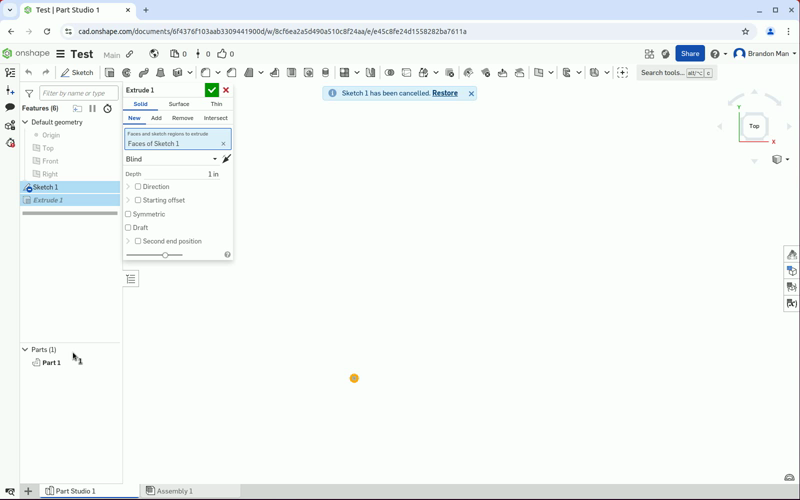
mouse_move(143, 106)
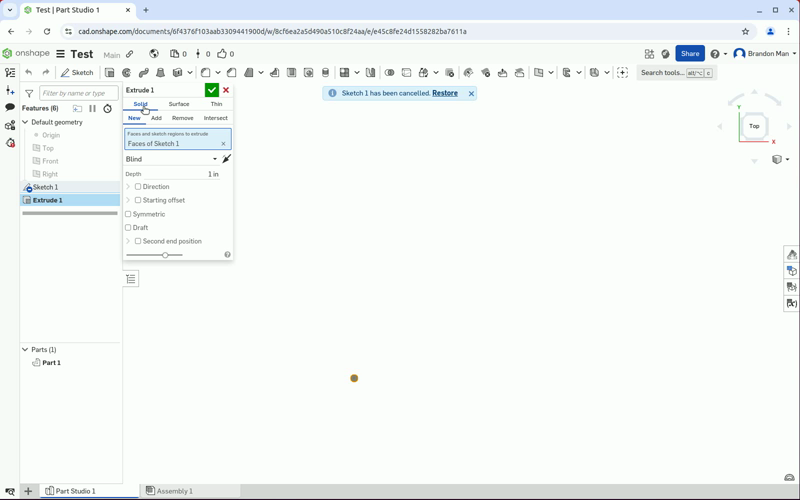
click(143, 106)
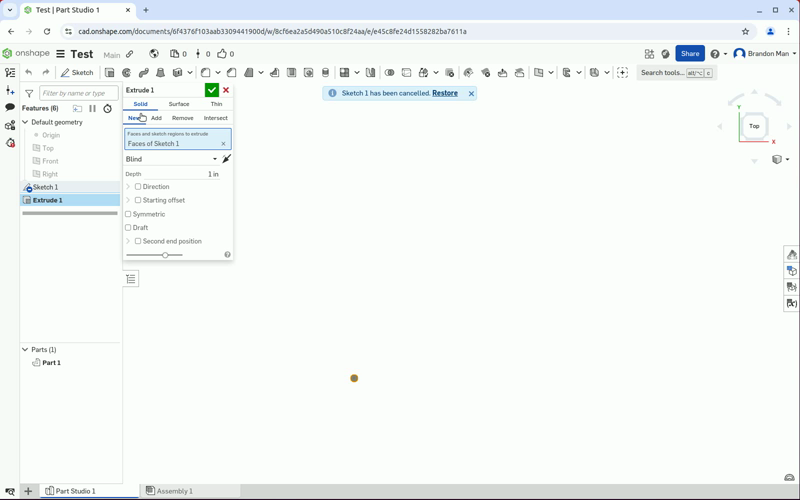
mouse_move(137, 120)
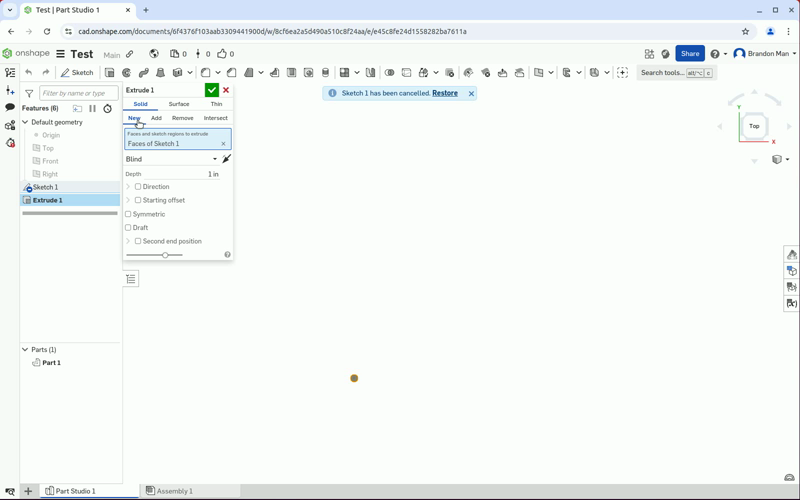
click(137, 120)
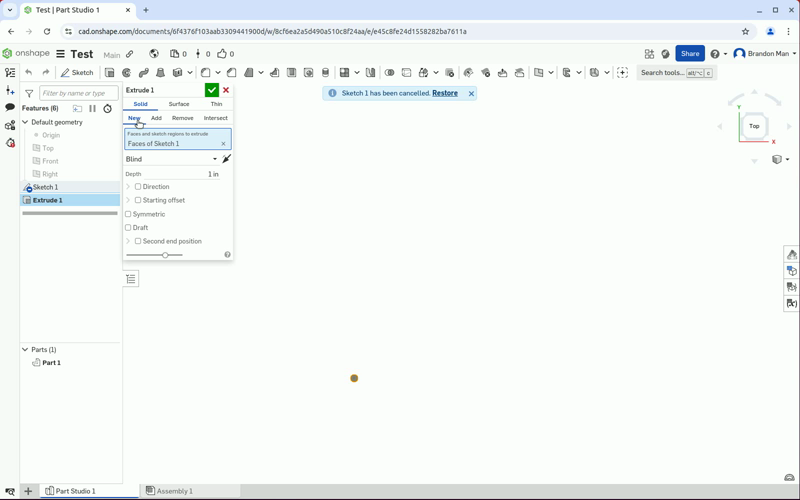
key(tab, 4)
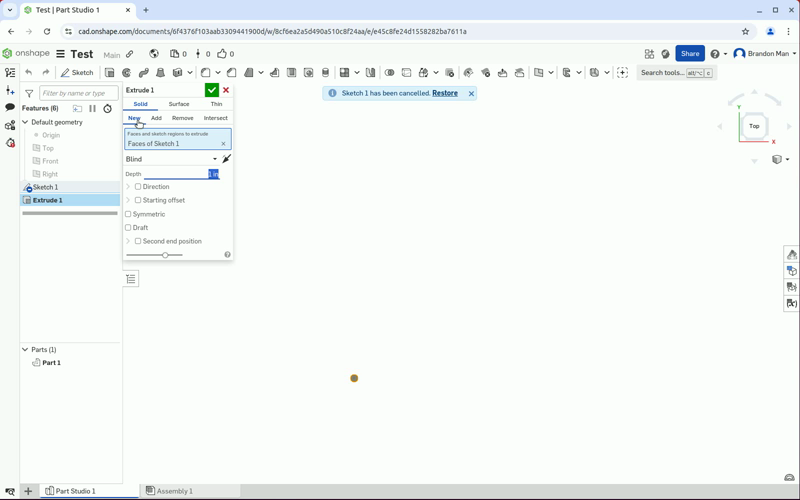
text(9.147)
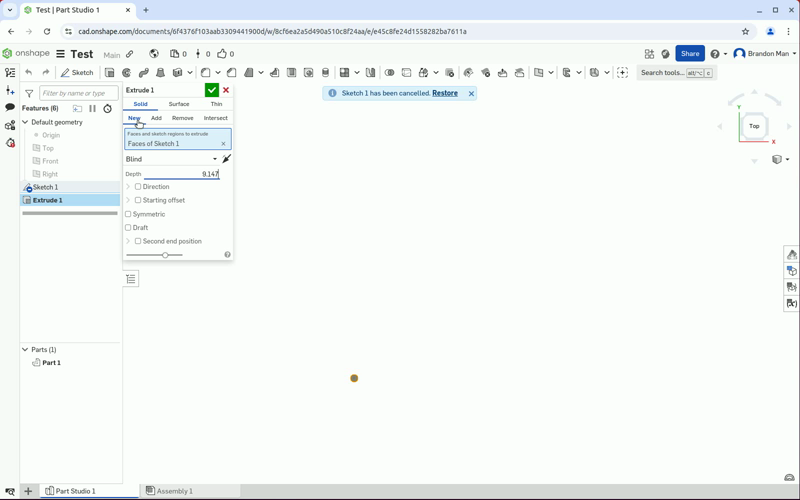
key(enter)
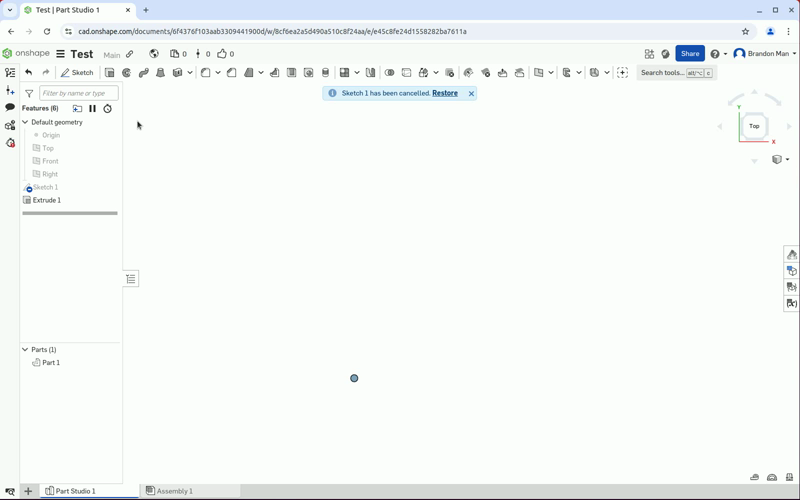
key(shift+h)
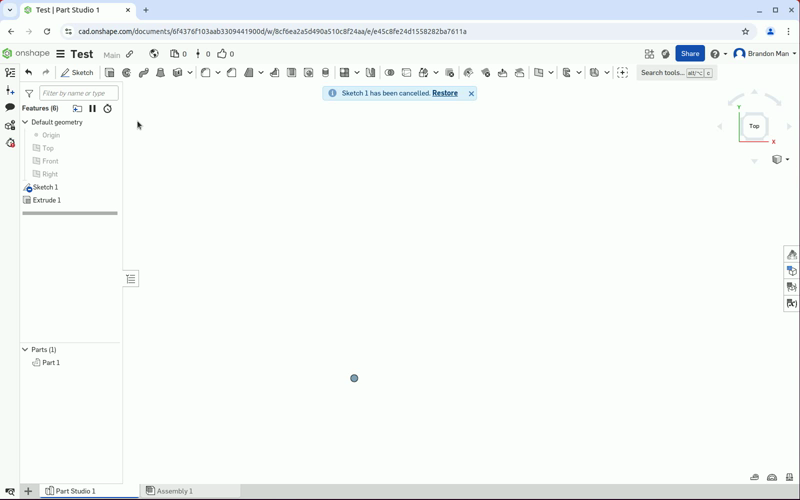
key(shift+h)
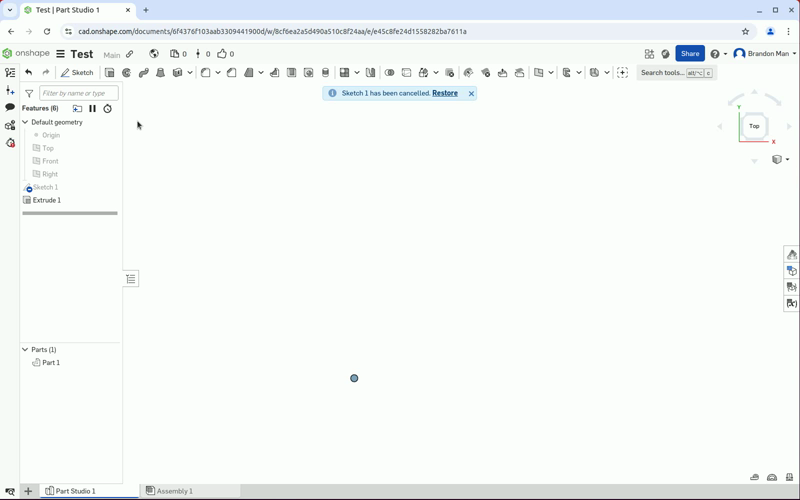
mouse_move(73, 189)
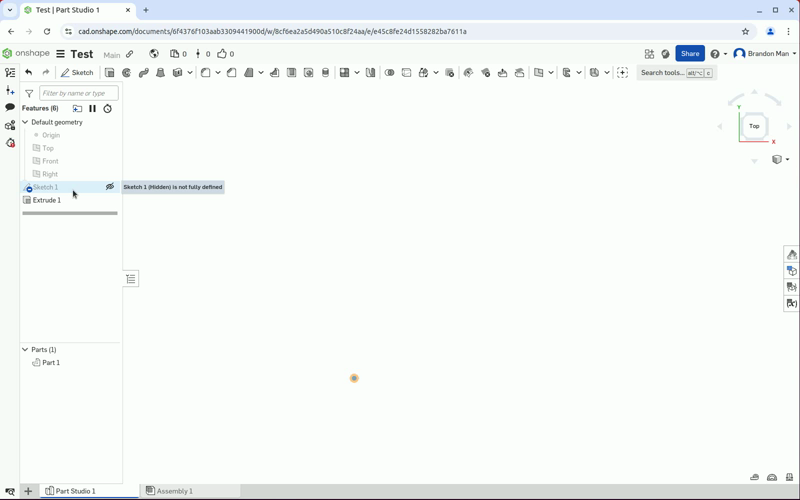
click(73, 189)
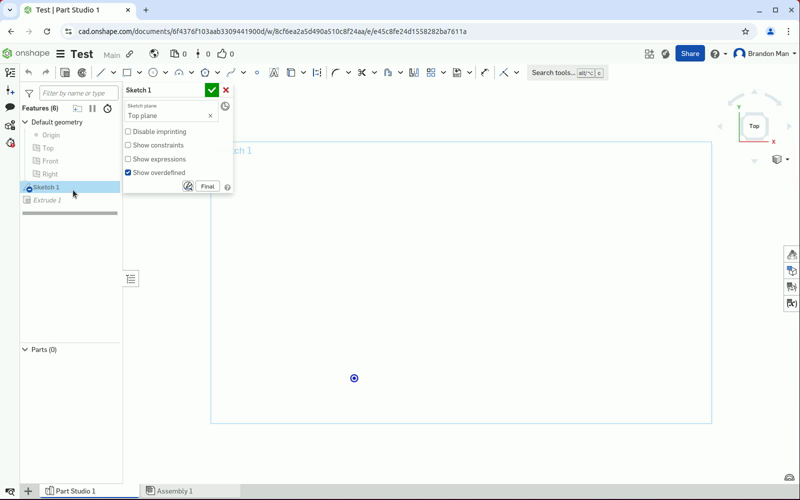
mouse_move(229, 92)
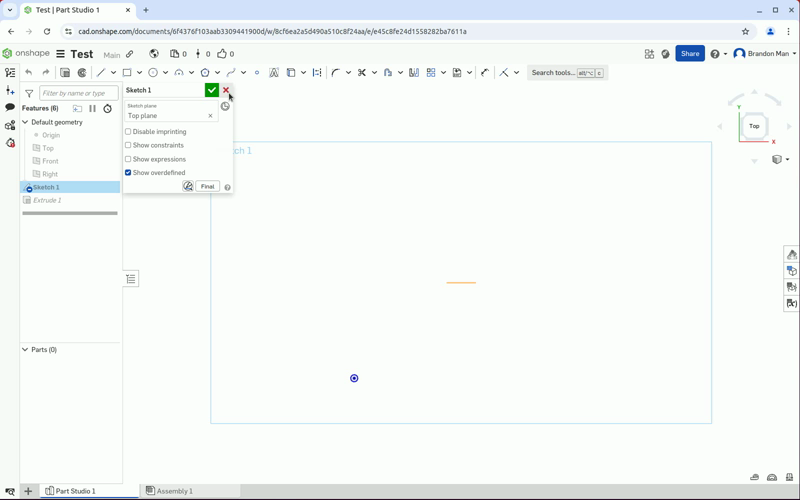
click(229, 92)
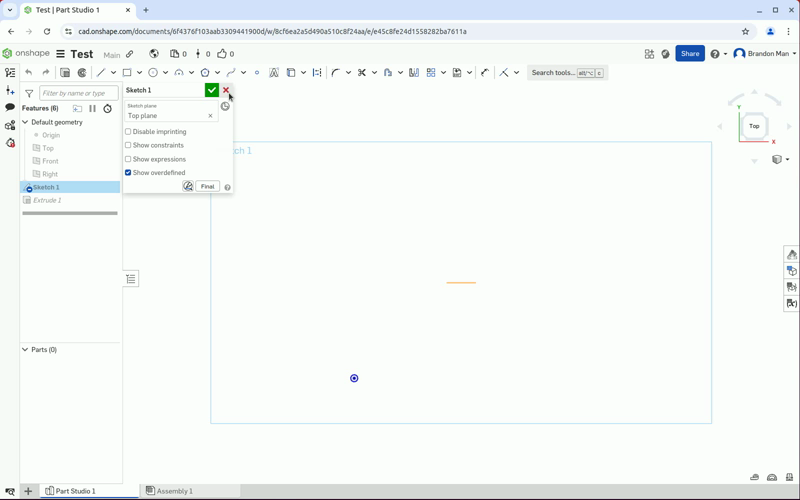
key(shift+s)
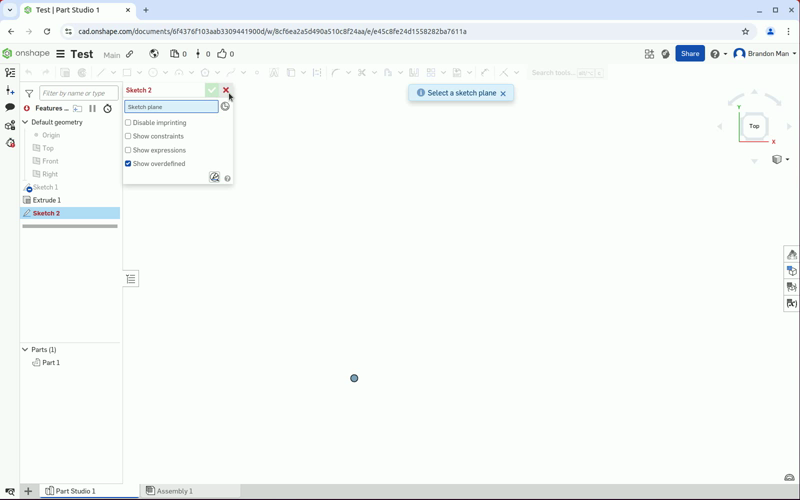
mouse_move(73, 150)
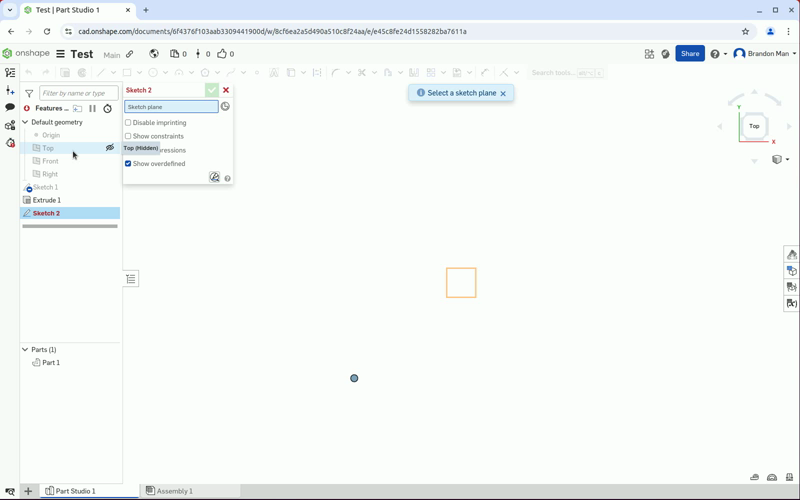
click(73, 150)
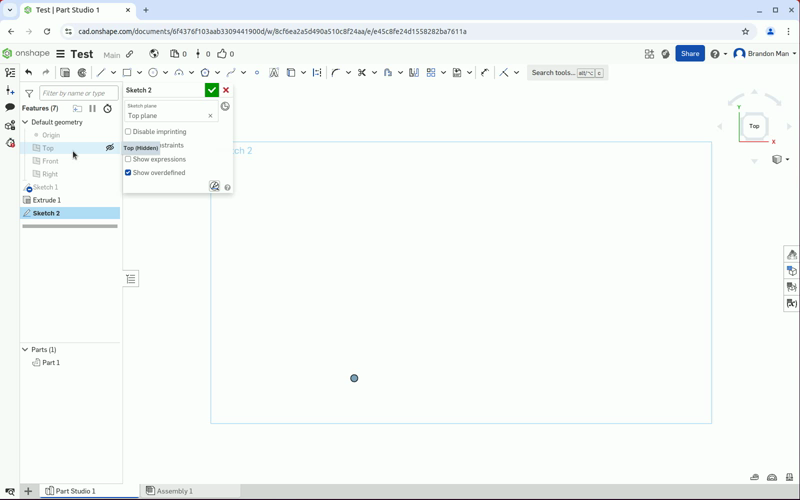
mouse_move(73, 352)
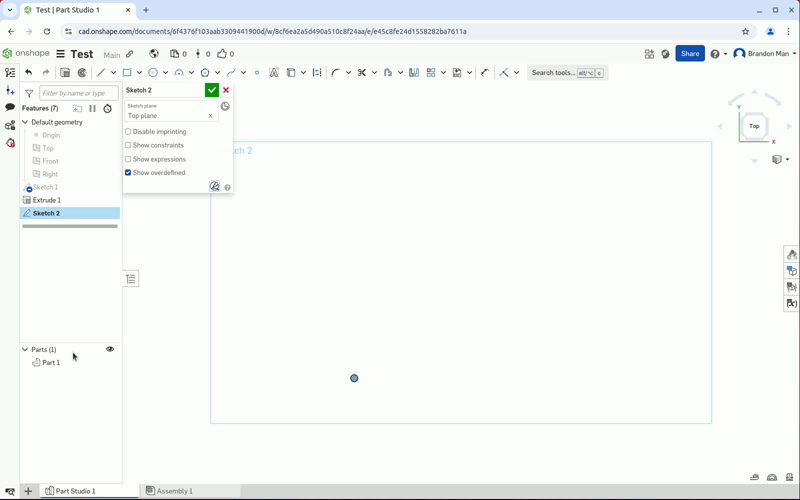
key(y)
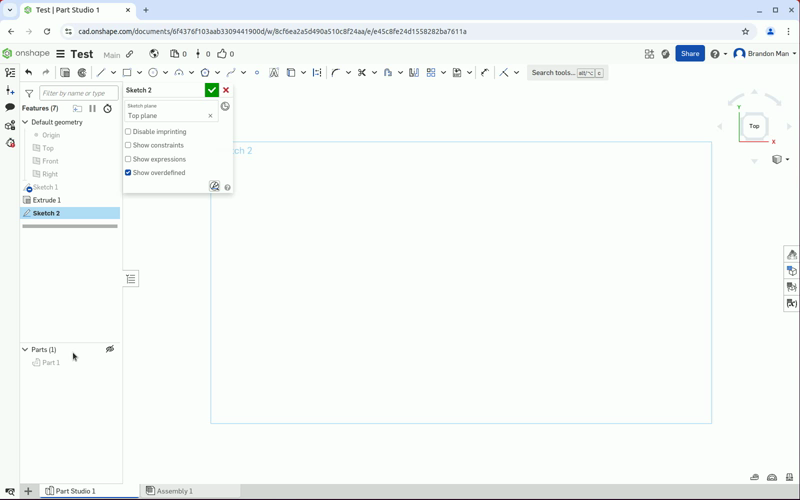
key(c)
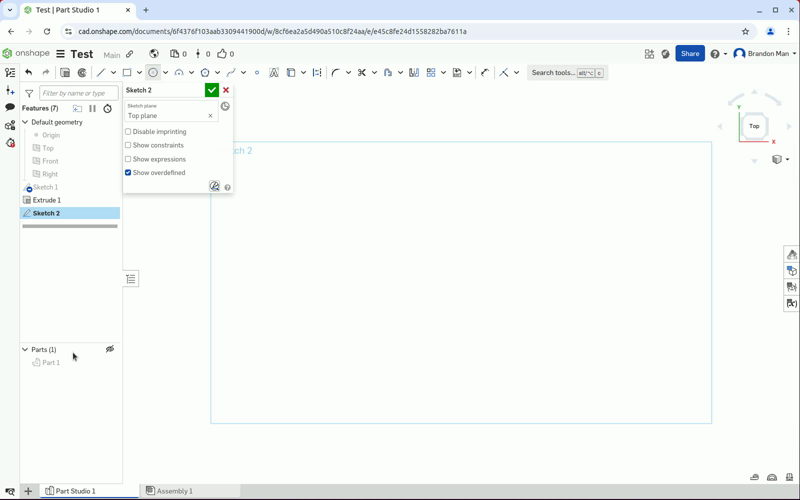
key_down(shift)
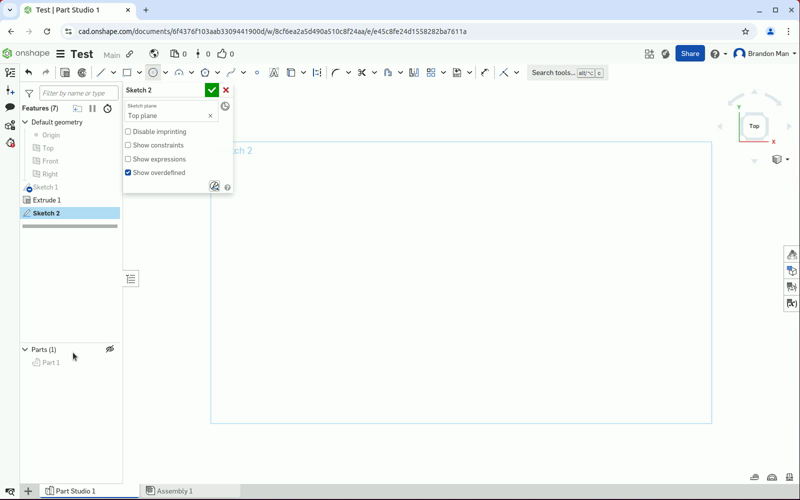
mouse_move(369, 386)
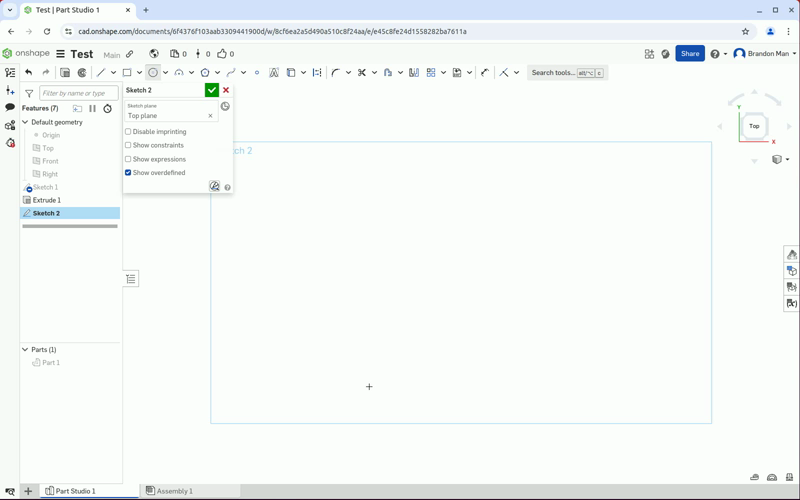
click(369, 386)
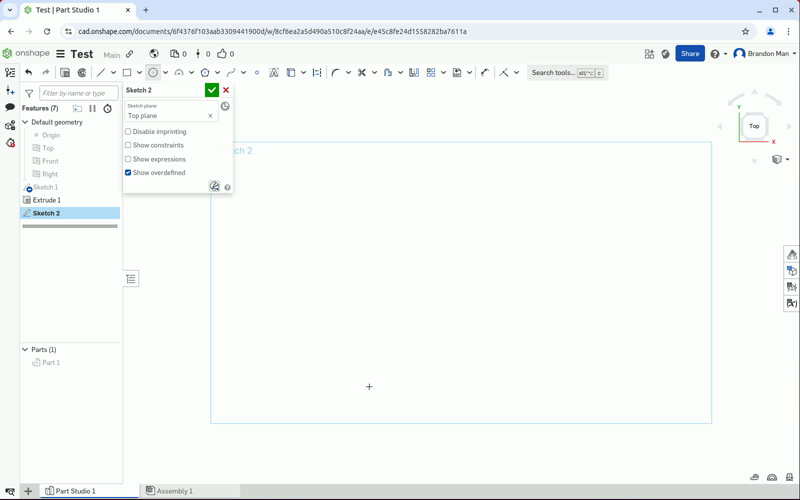
key_up(shift)
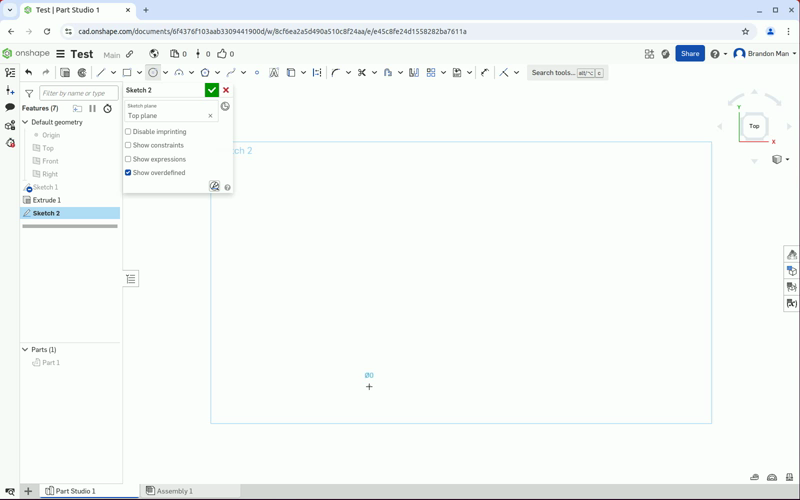
mouse_move(378, 386)
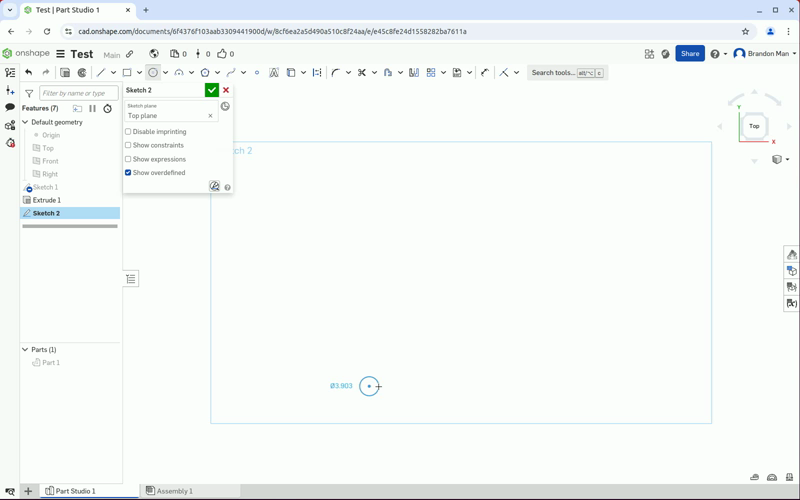
click(378, 386)
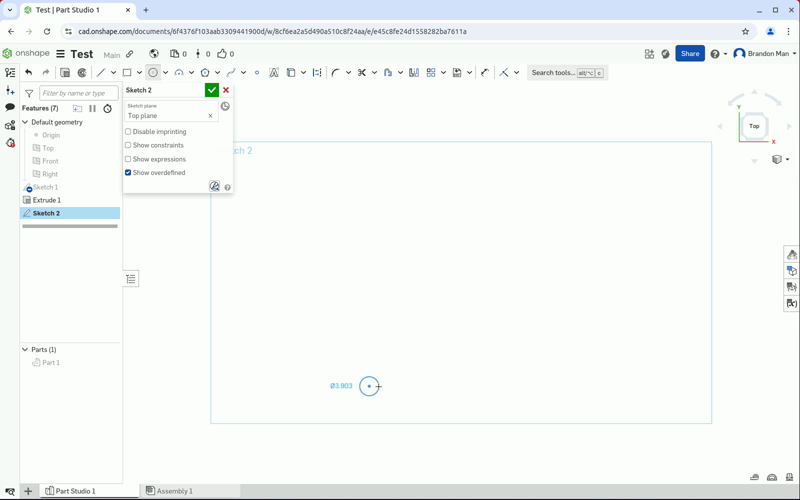
key(esc)
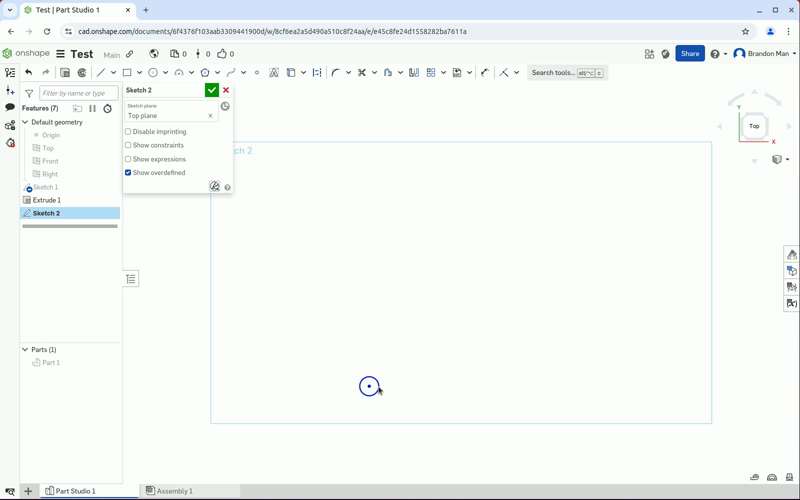
key(c)
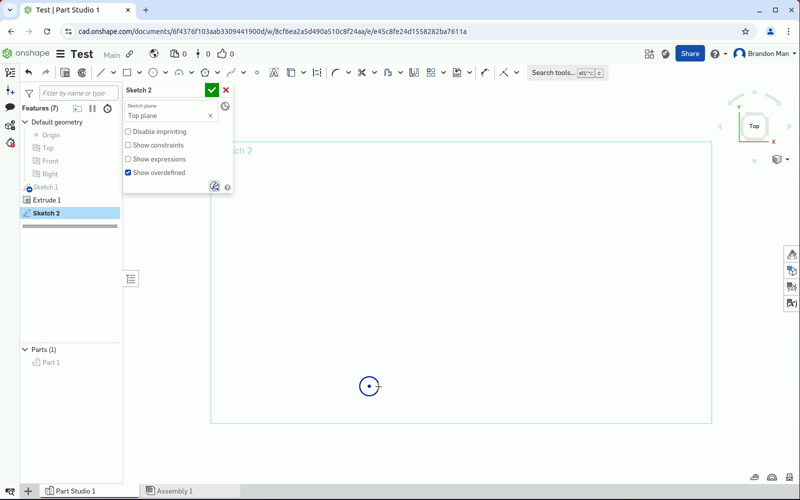
key_down(shift)
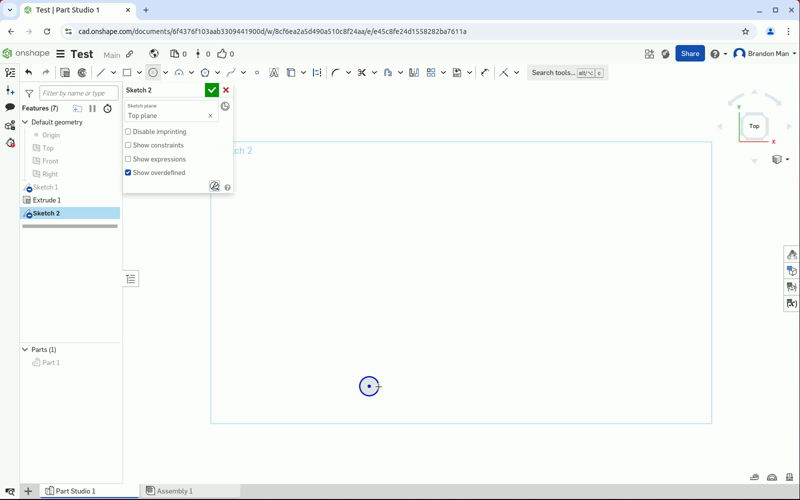
mouse_move(369, 386)
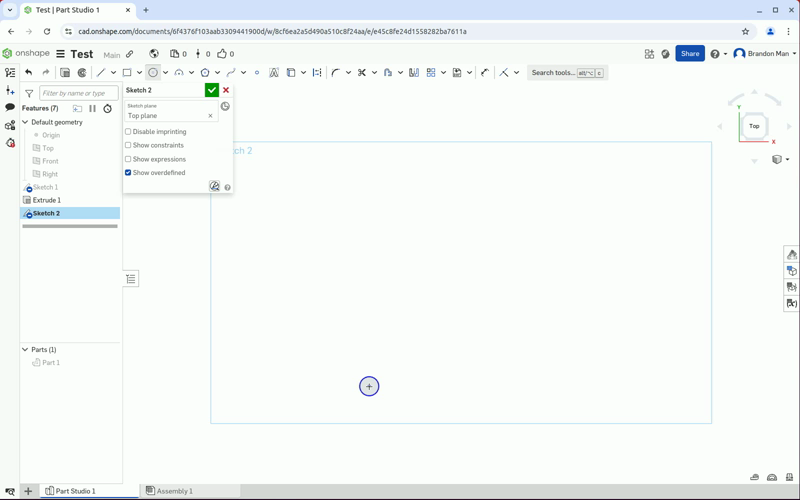
click(369, 386)
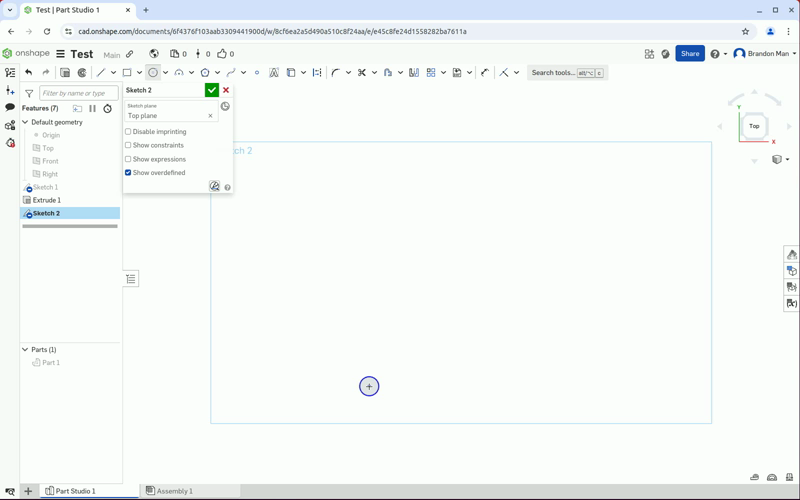
key_up(shift)
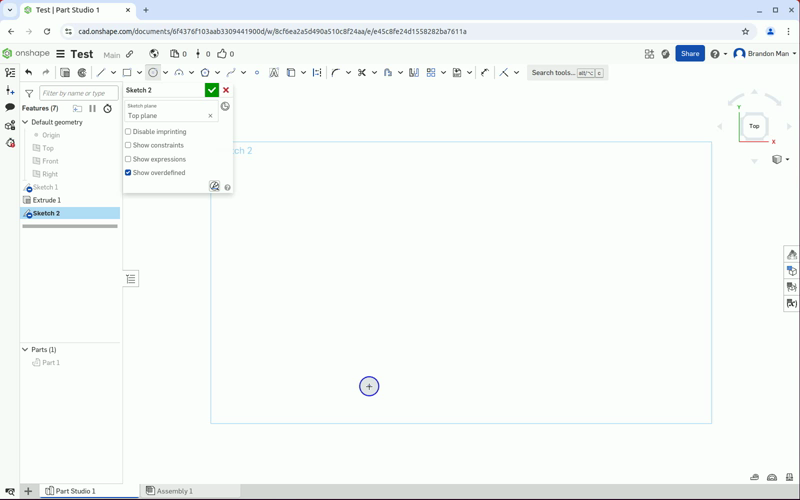
mouse_move(371, 386)
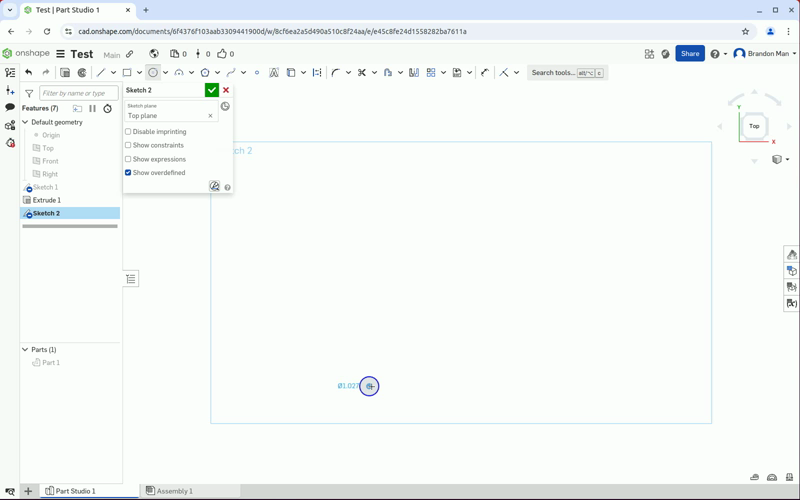
scroll(6)
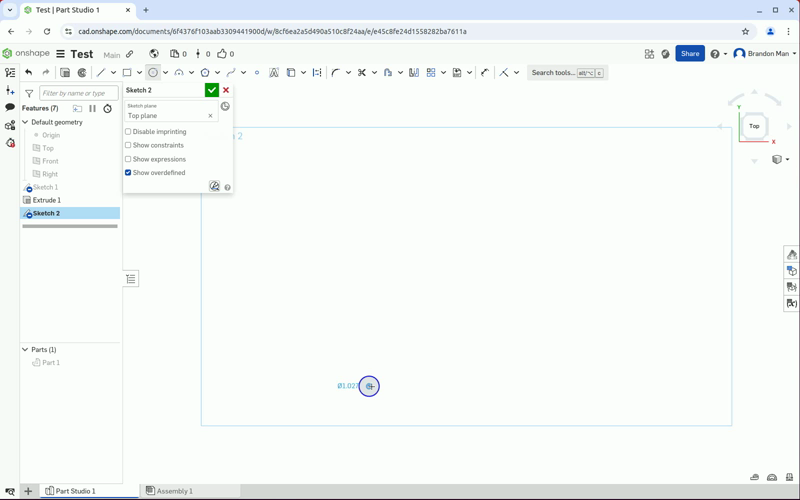
scroll(6)
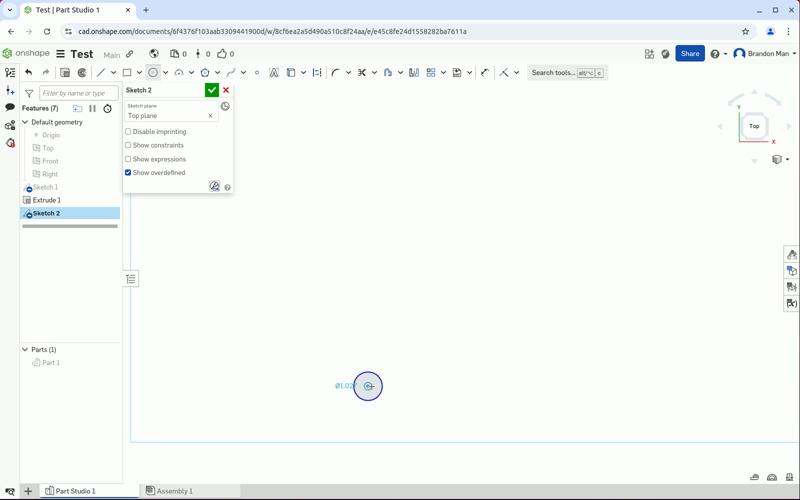
scroll(6)
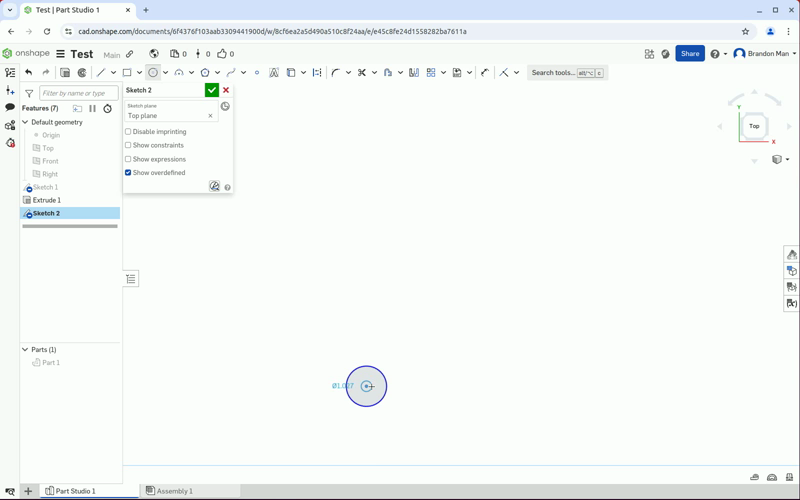
scroll(6)
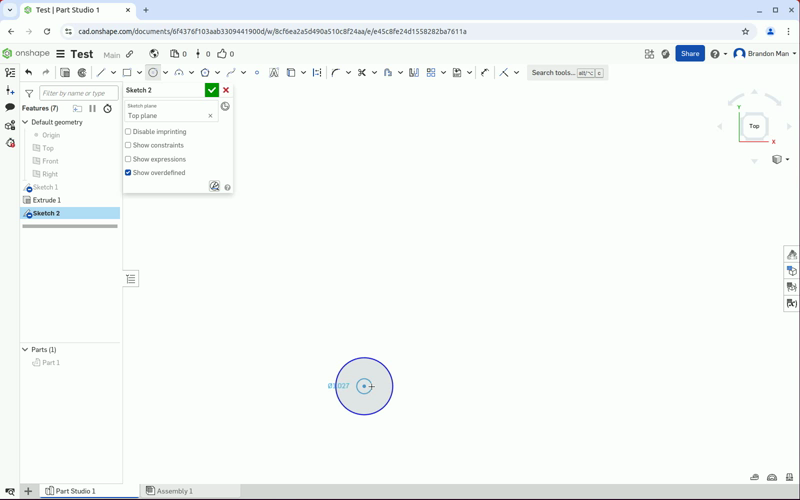
scroll(6)
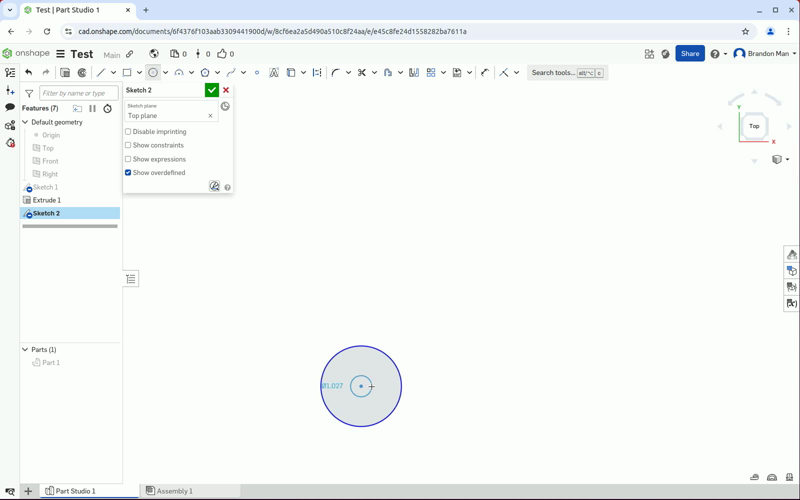
scroll(6)
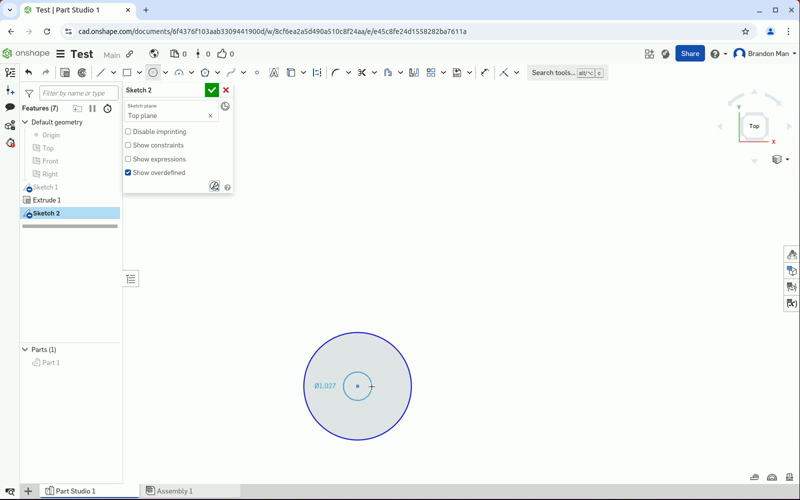
scroll(6)
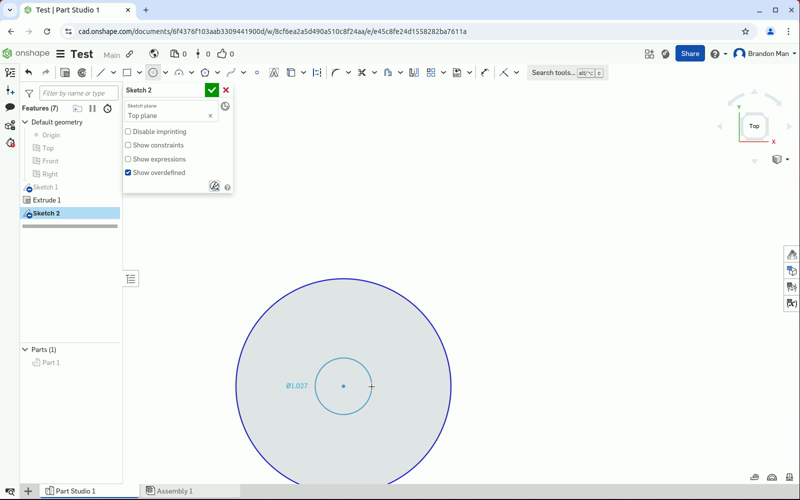
click(371, 386)
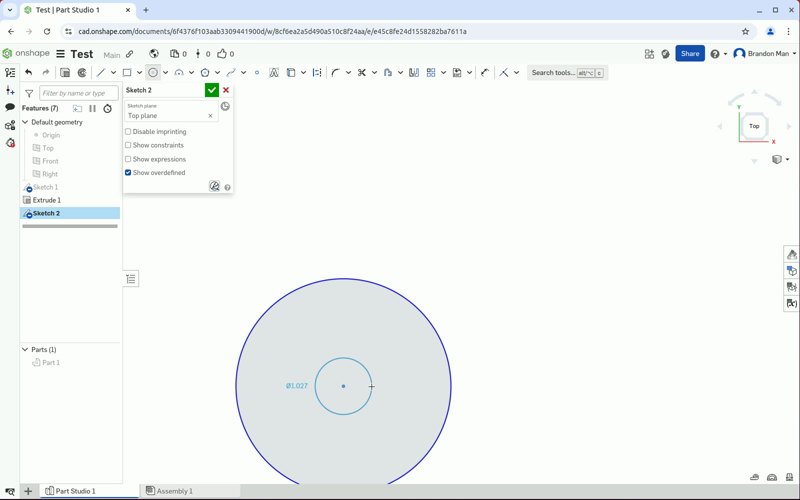
scroll(-6)
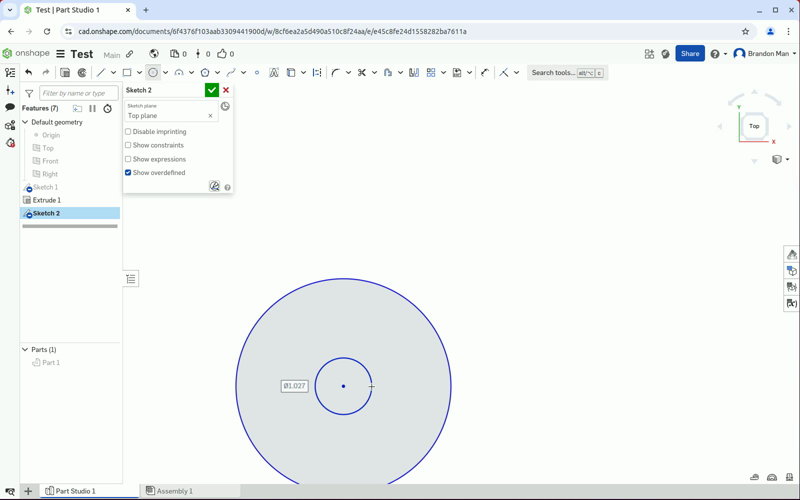
scroll(-6)
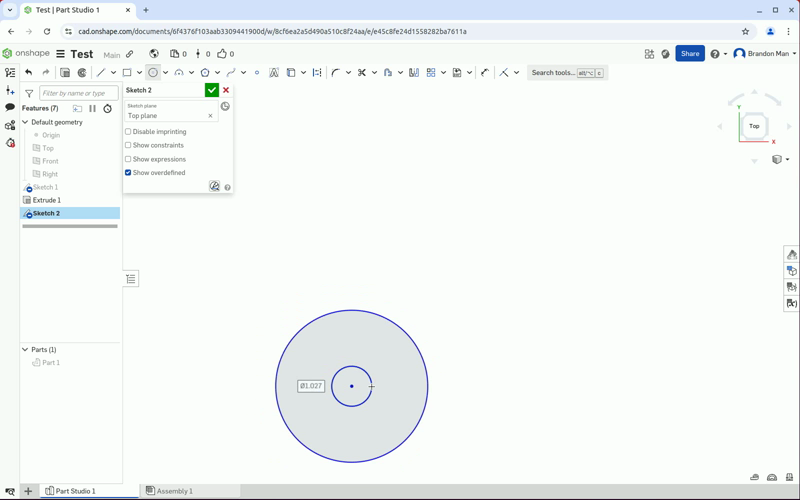
scroll(-6)
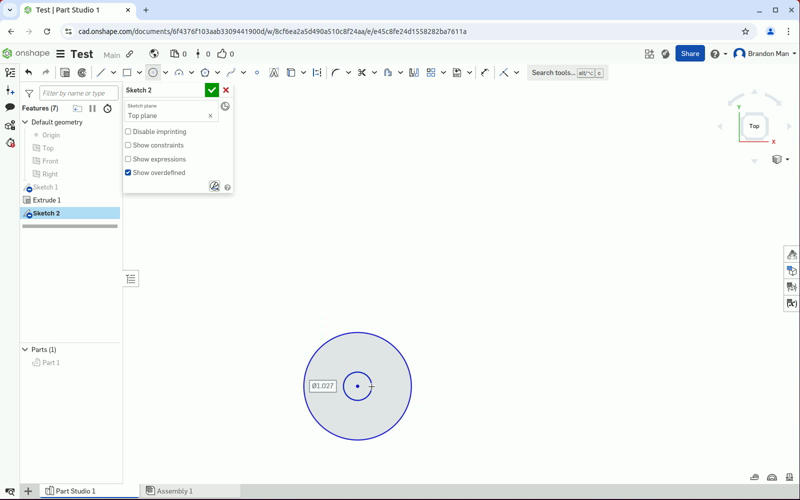
scroll(-6)
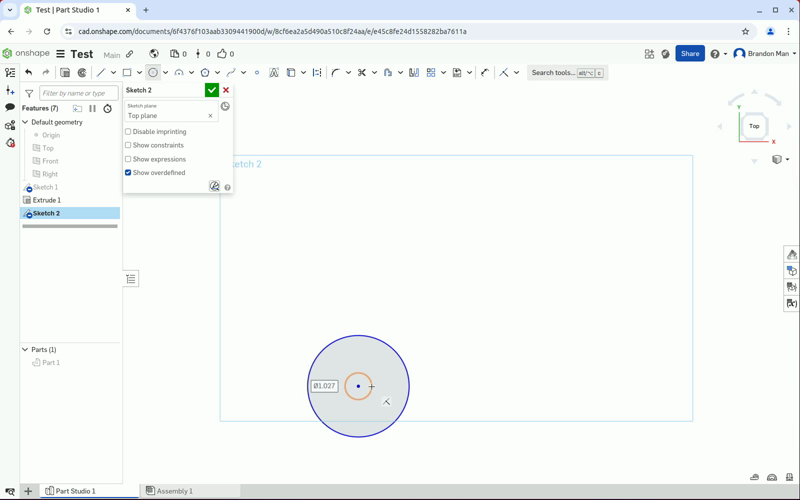
scroll(-6)
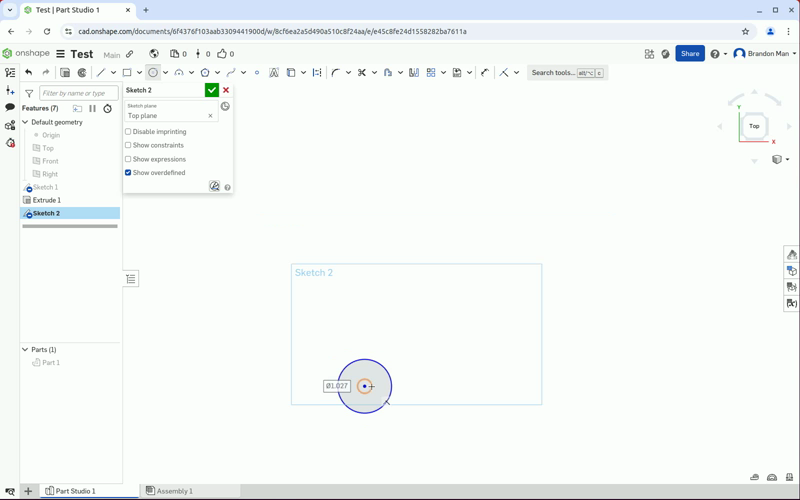
scroll(-6)
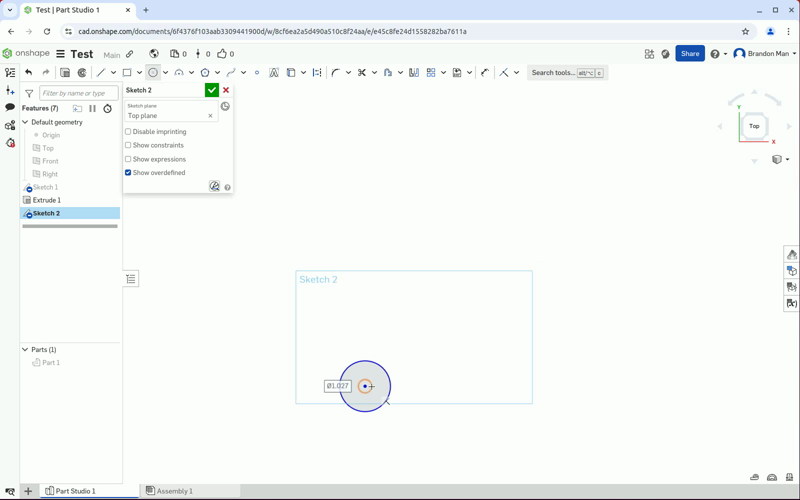
scroll(-6)
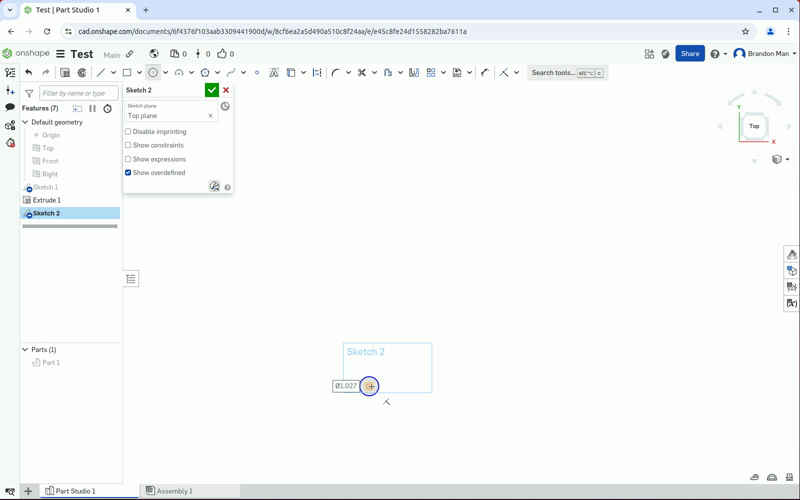
key(esc)
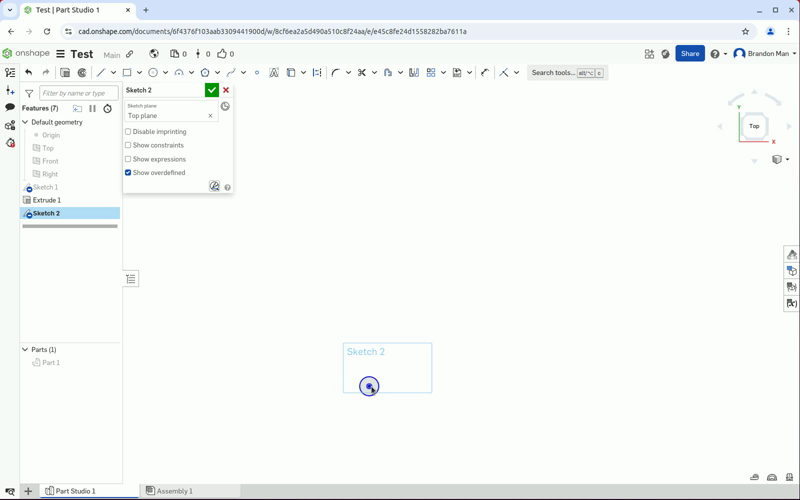
mouse_move(364, 380)
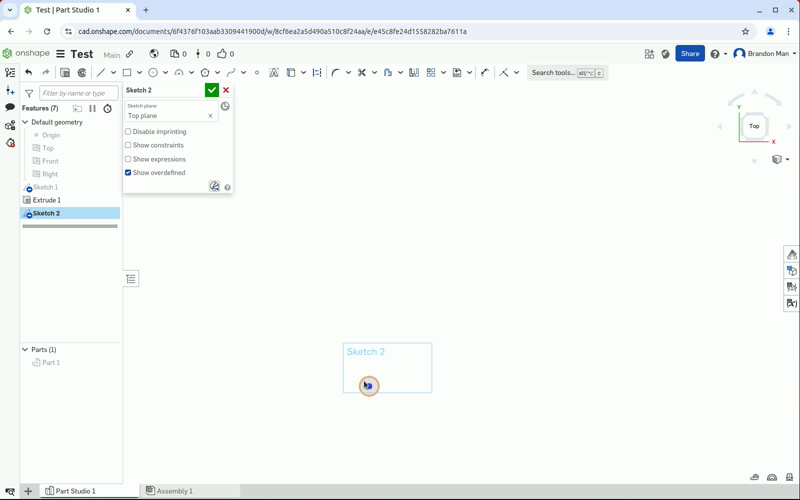
scroll(6)
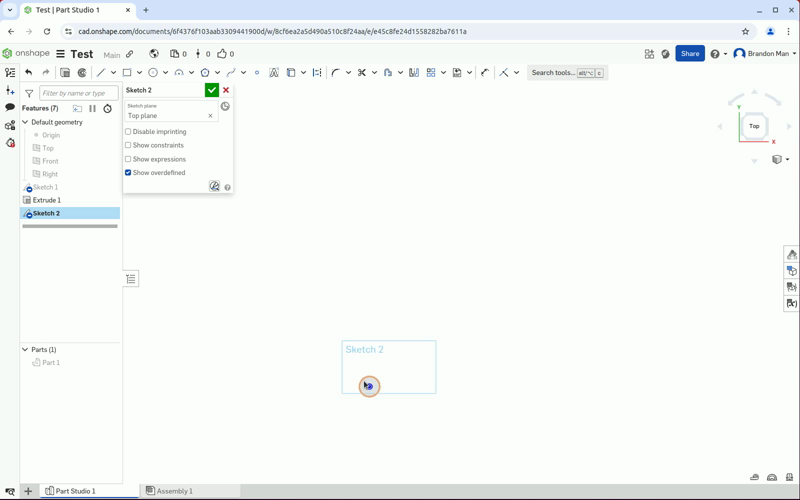
scroll(6)
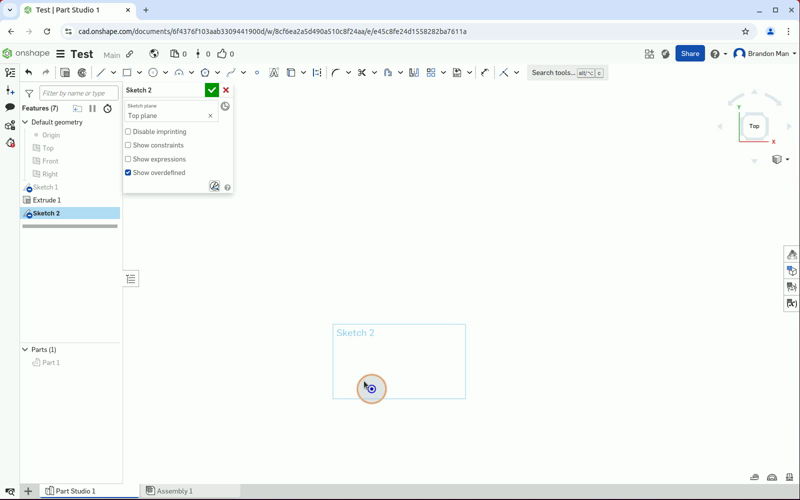
scroll(6)
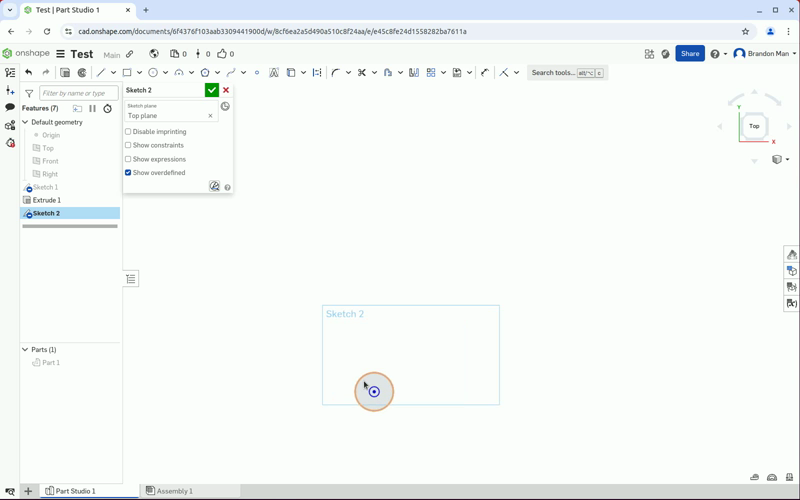
scroll(6)
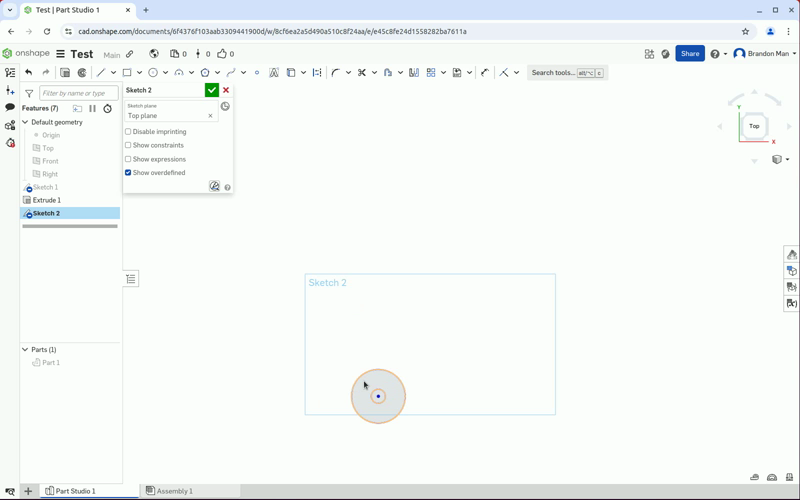
scroll(6)
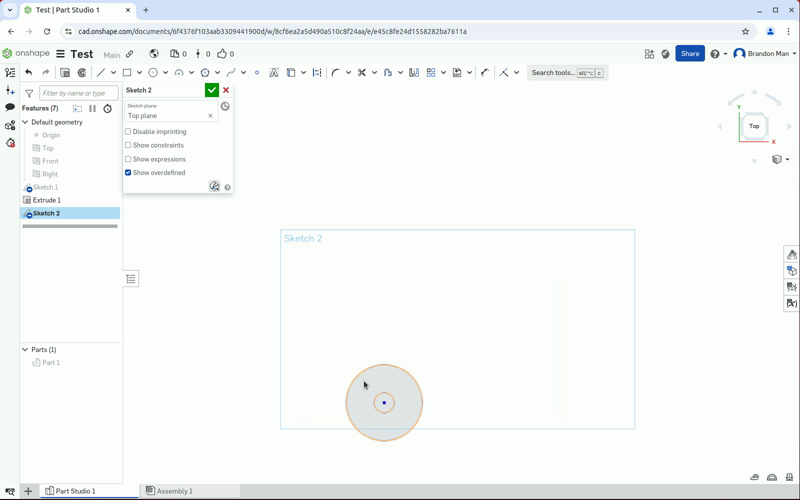
scroll(6)
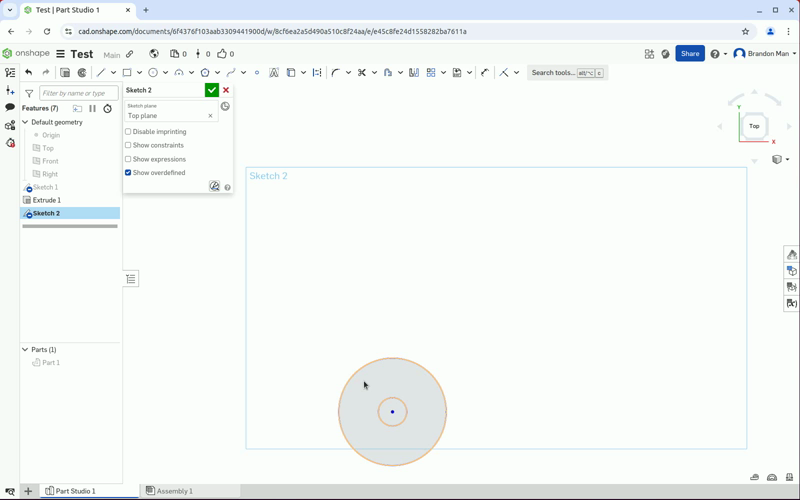
scroll(6)
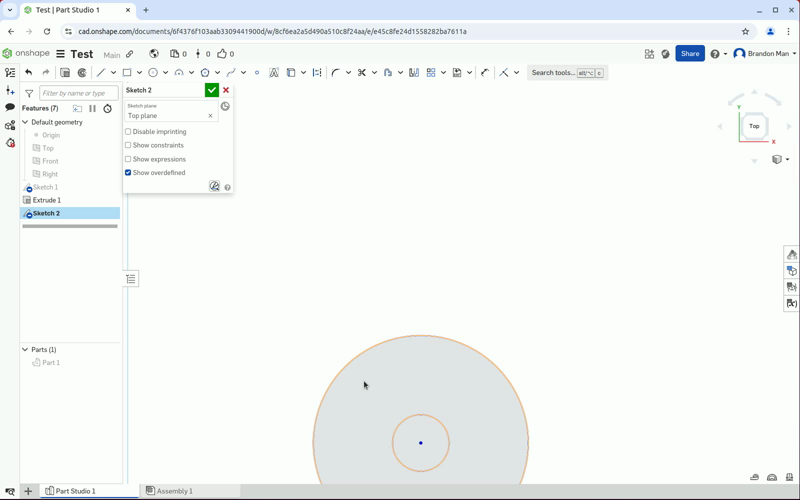
click(364, 380)
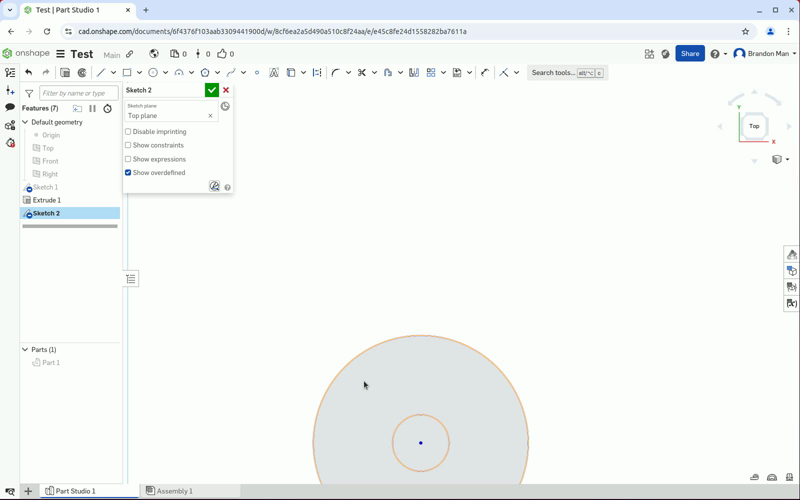
scroll(-6)
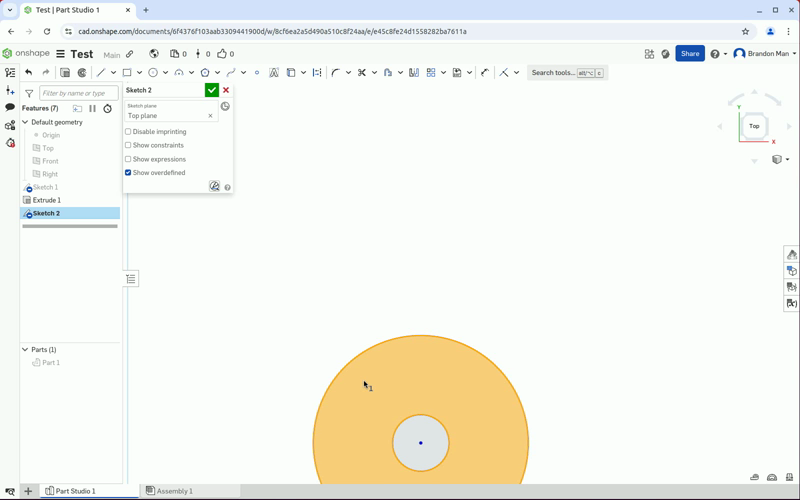
scroll(-6)
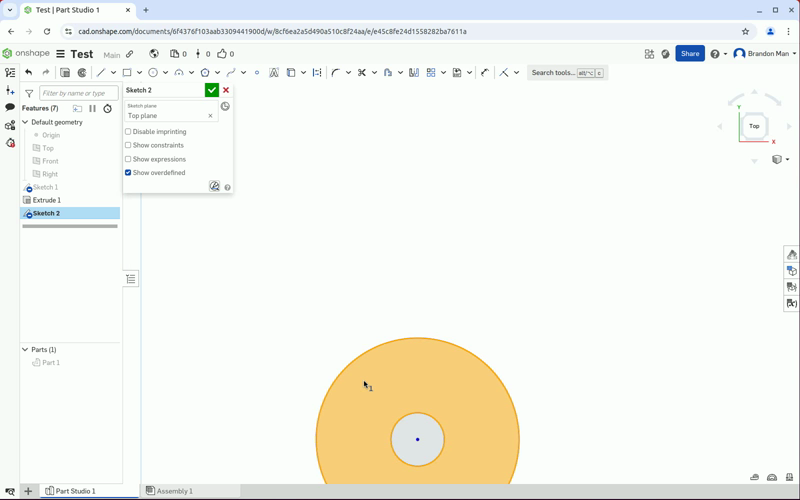
scroll(-6)
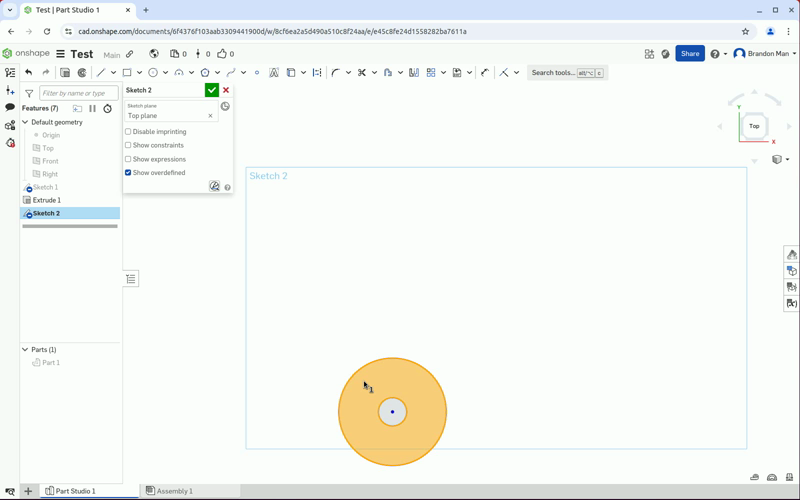
scroll(-6)
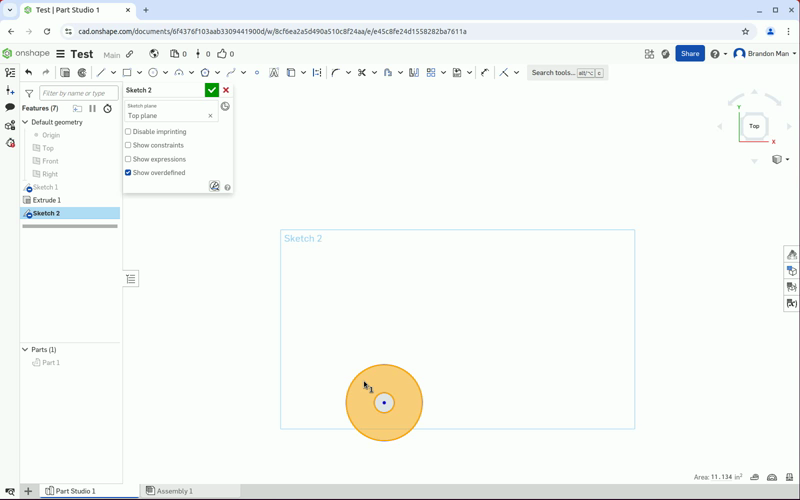
scroll(-6)
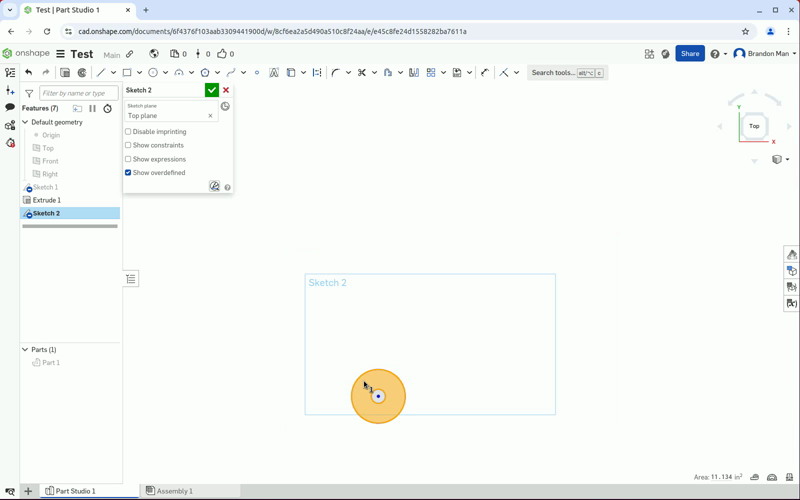
scroll(-6)
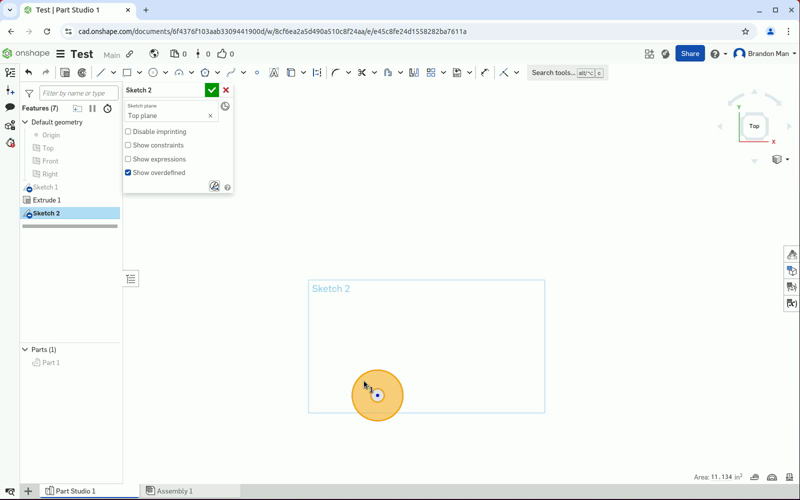
scroll(-6)
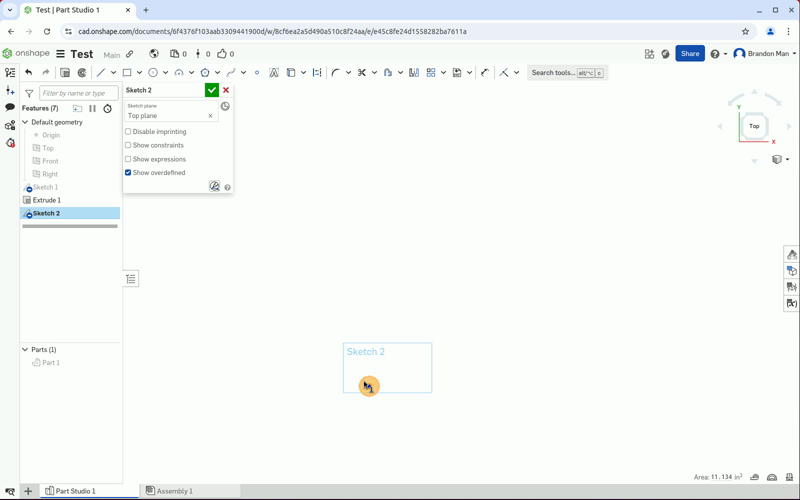
mouse_move(73, 352)
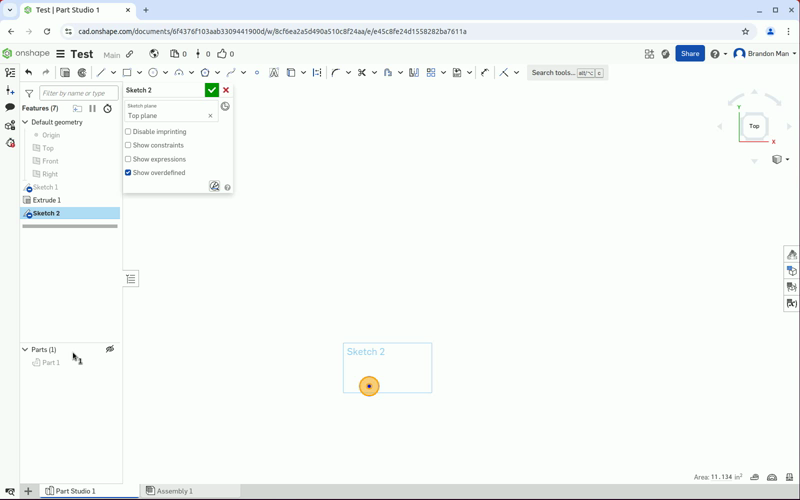
key(shift+y)
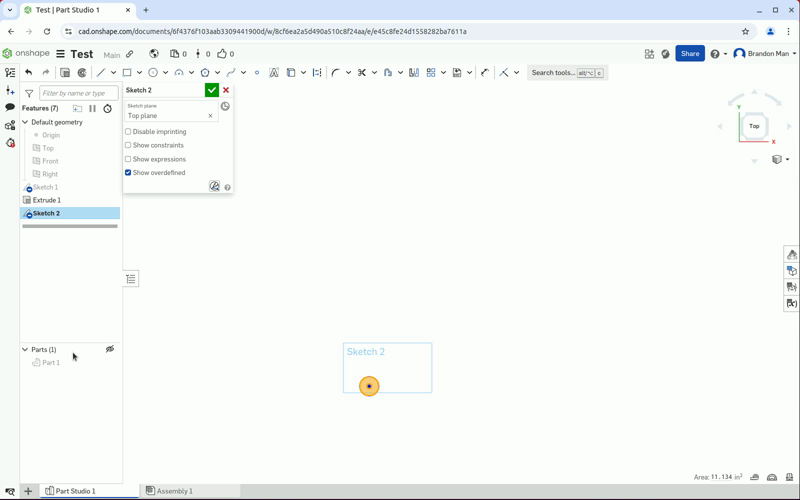
key(shift+e)
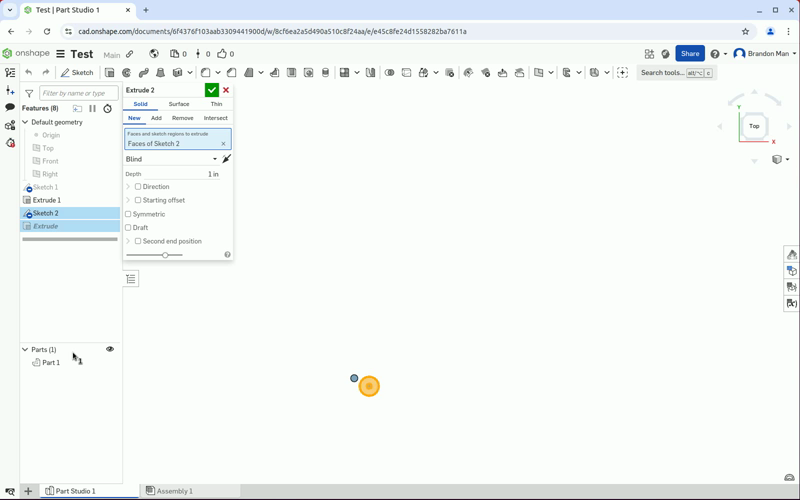
mouse_move(143, 106)
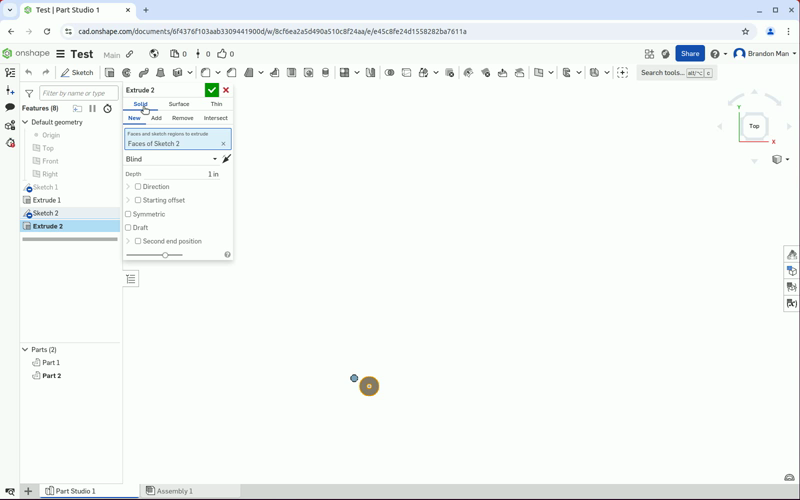
click(143, 106)
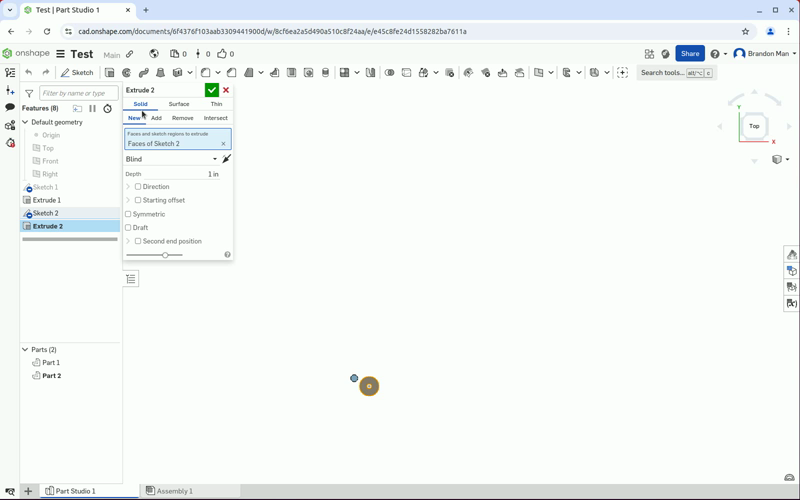
mouse_move(137, 120)
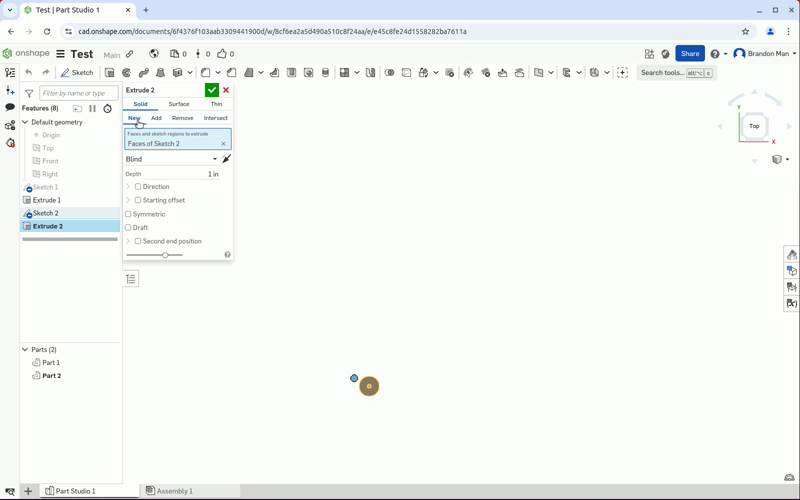
click(137, 120)
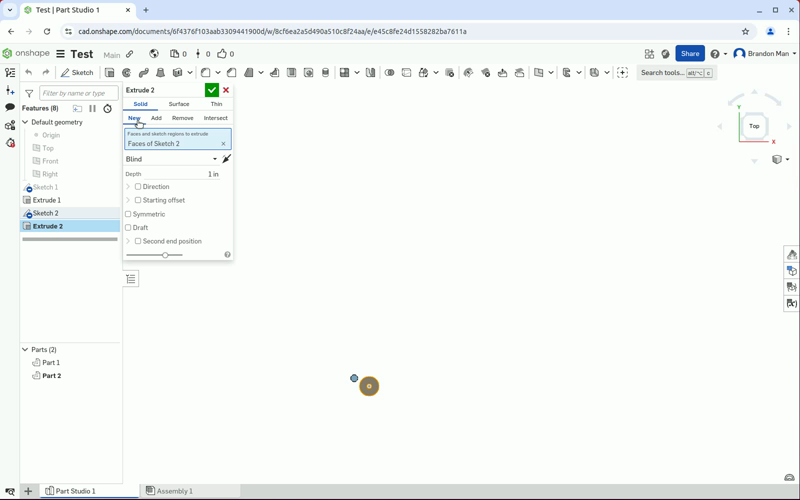
key(tab, 4)
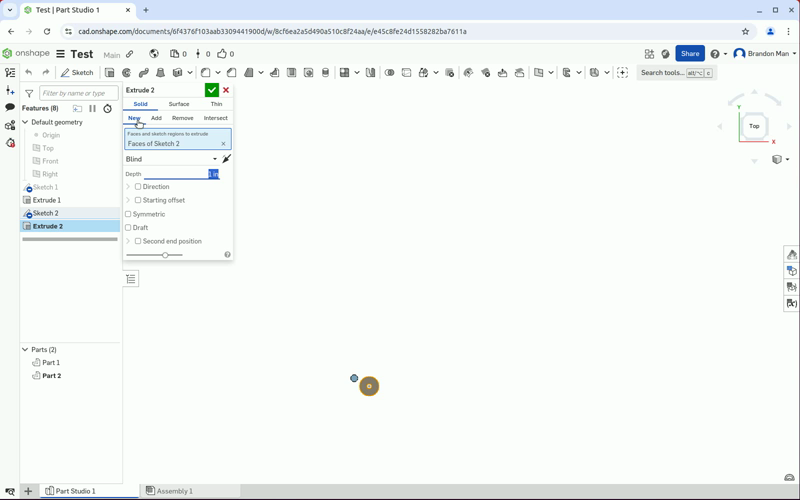
text(1.444)
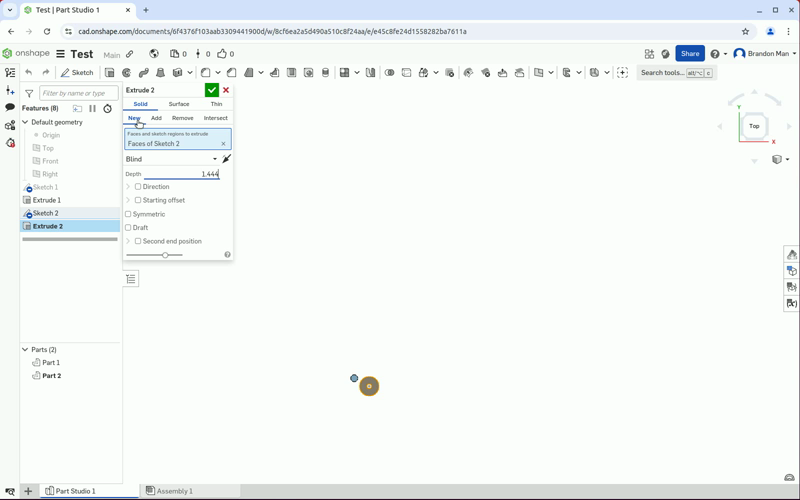
key(enter)
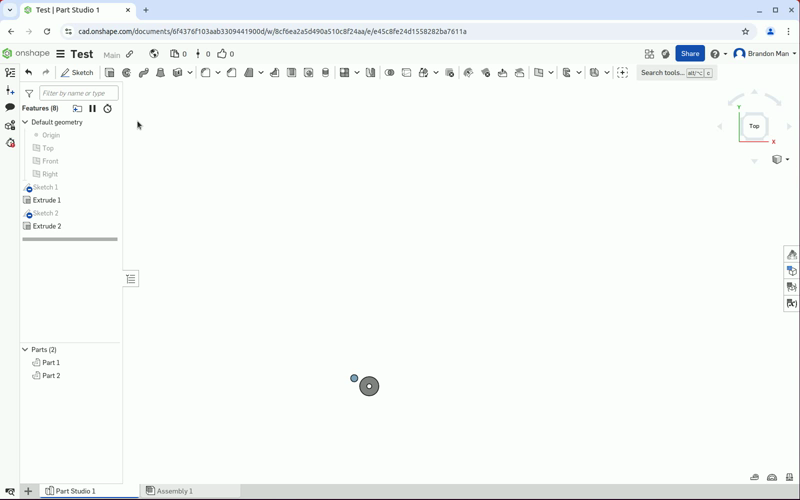
key(shift+h)
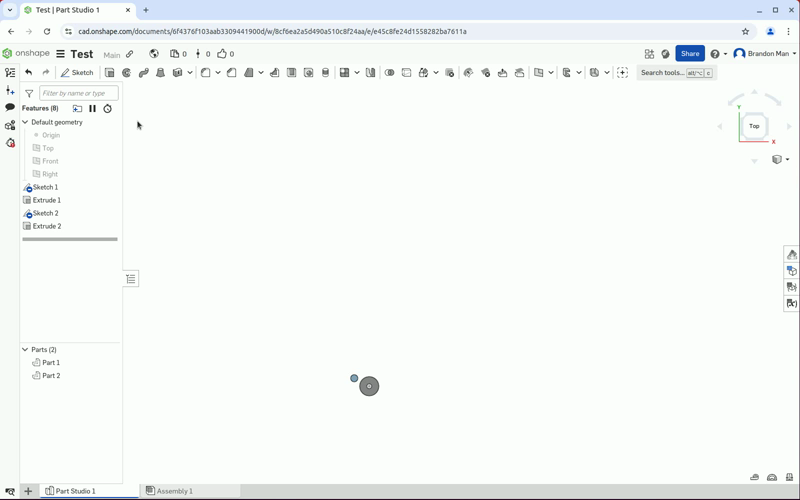
key(shift+h)
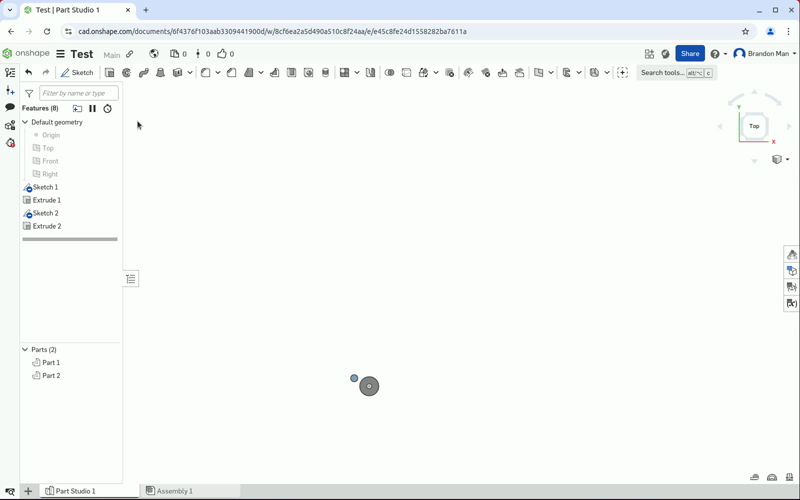
key(shift+7)
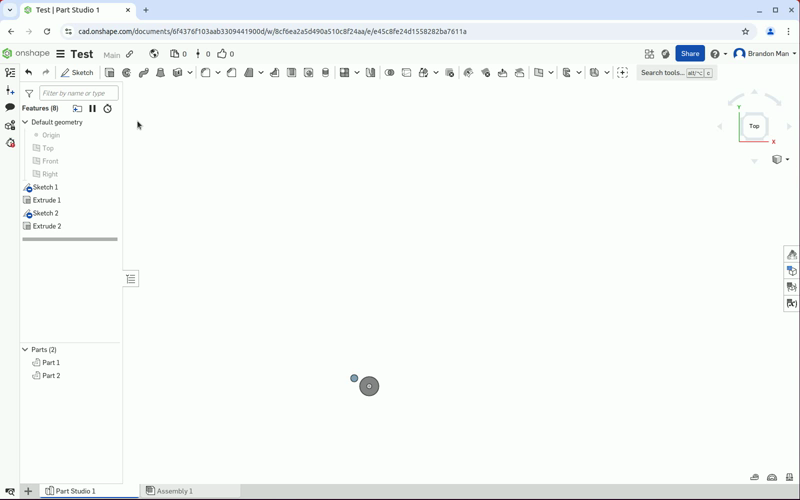
key(up, 3)
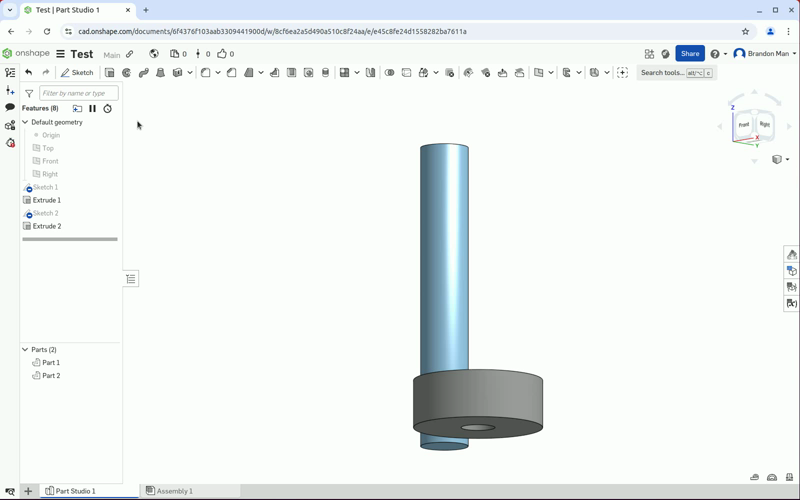
key(left, 3)
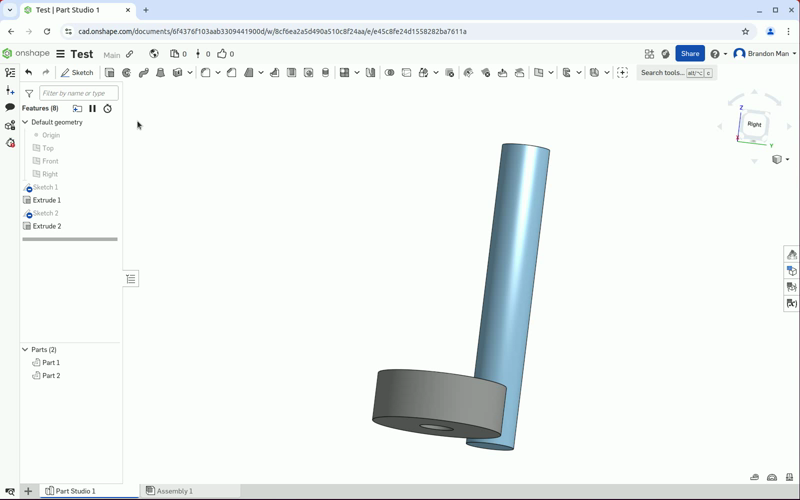
key(right, 3)
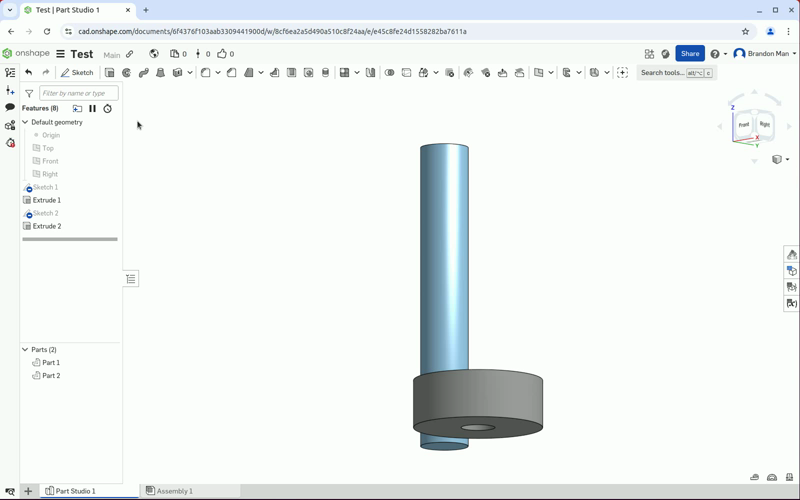
key(down, 3)
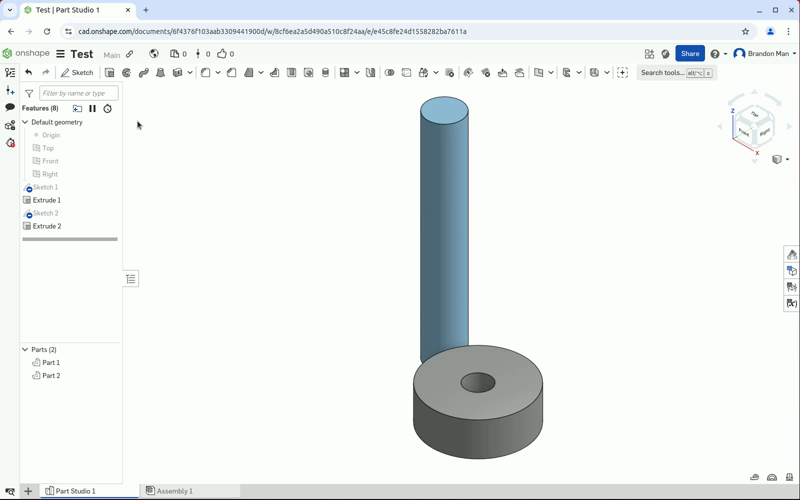
mouse_move(73, 189)
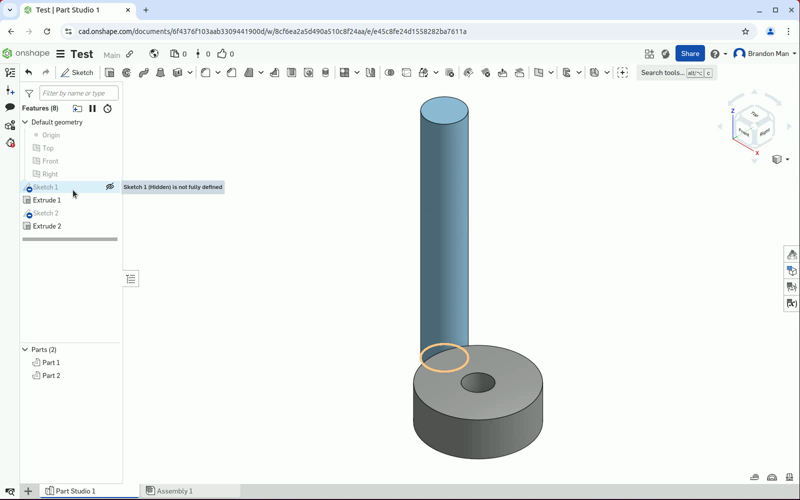
click(73, 189)